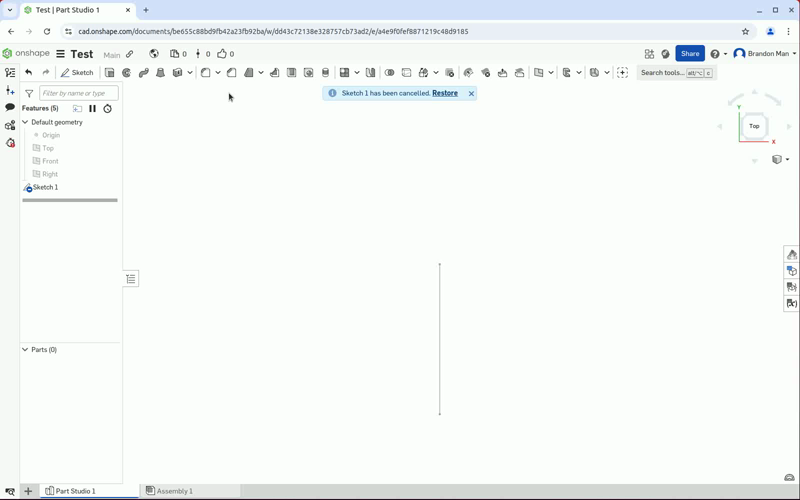
key(shift+h)
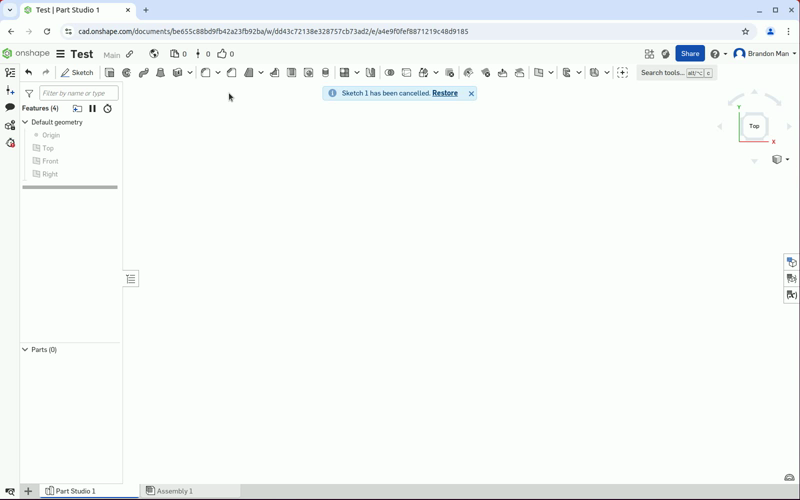
mouse_move(73, 352)
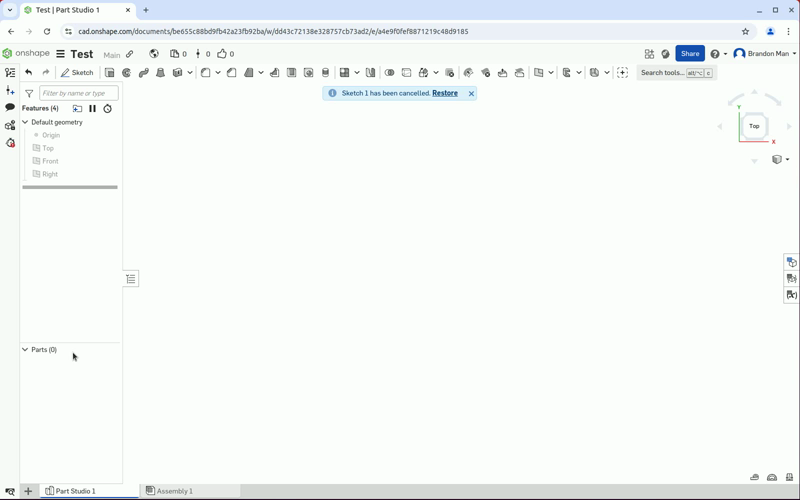
key(y)
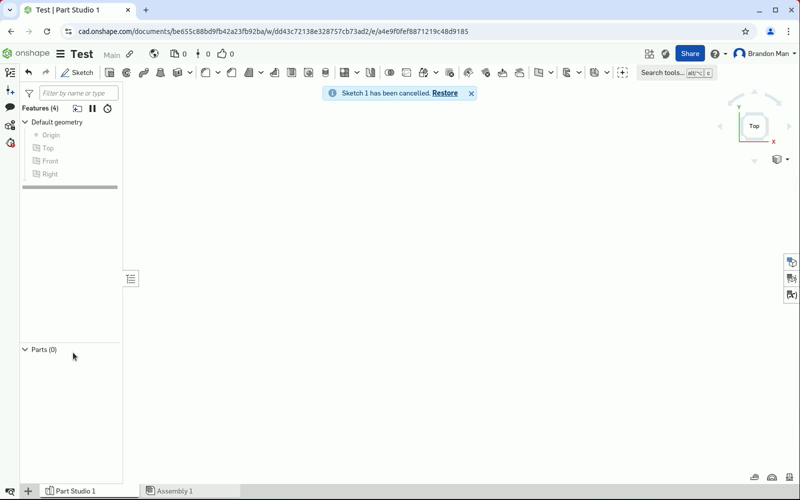
key(shift+p)
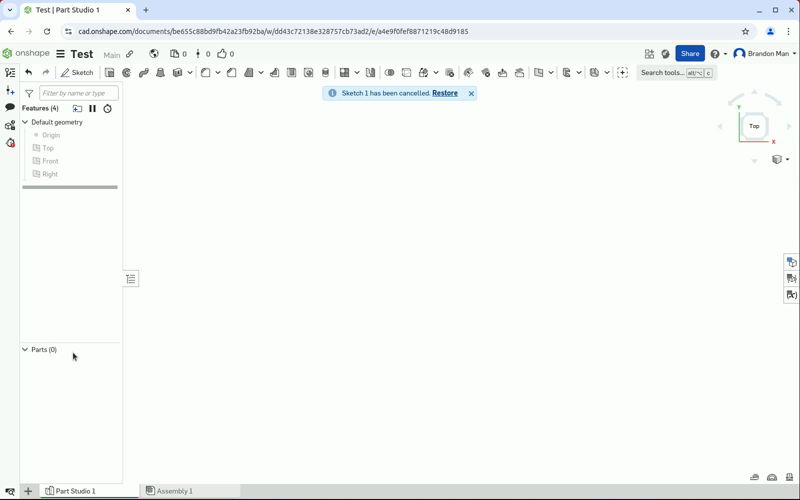
key(space)
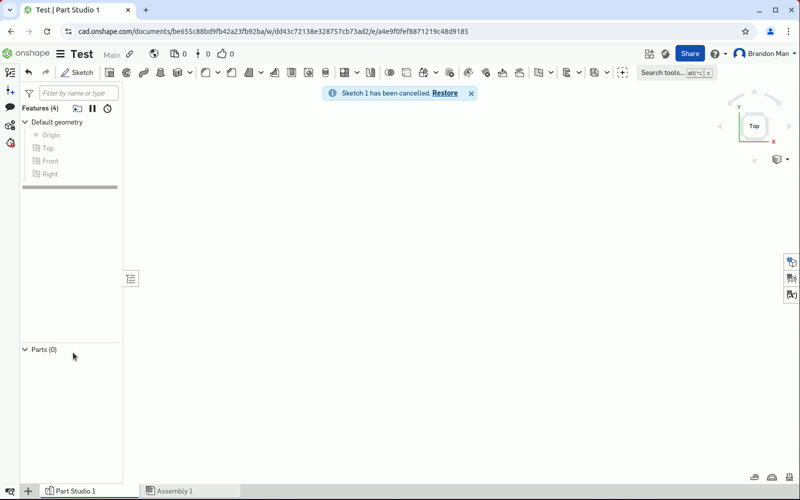
key_down(shift)
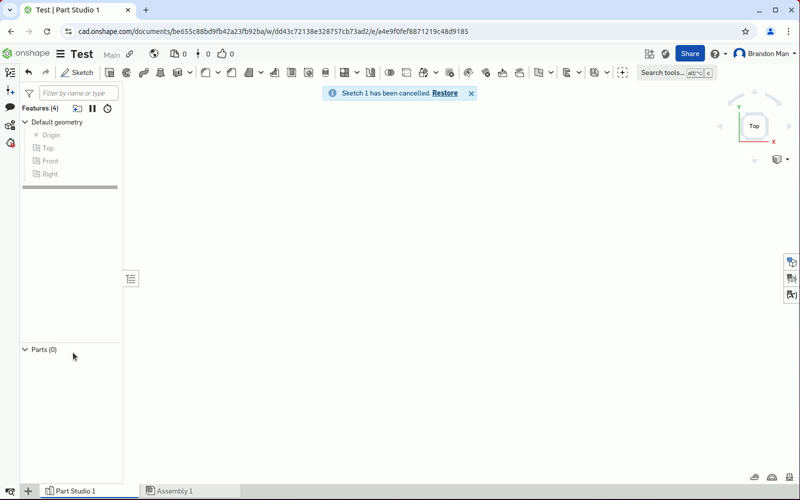
key(up)
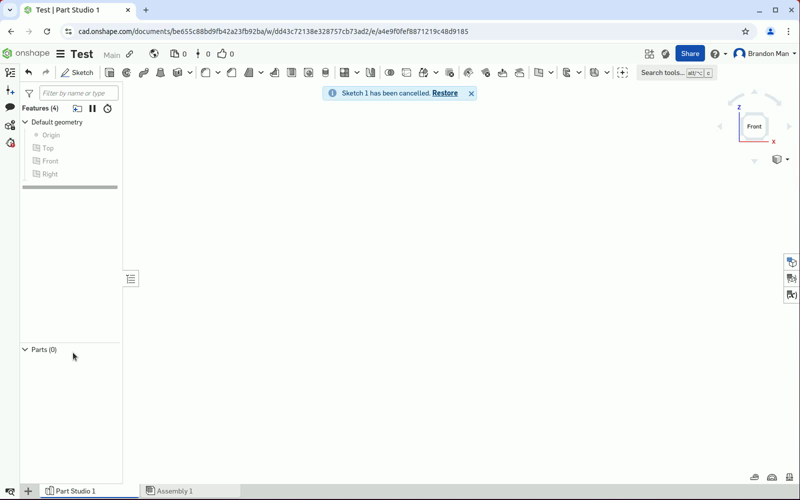
key_up(shift)
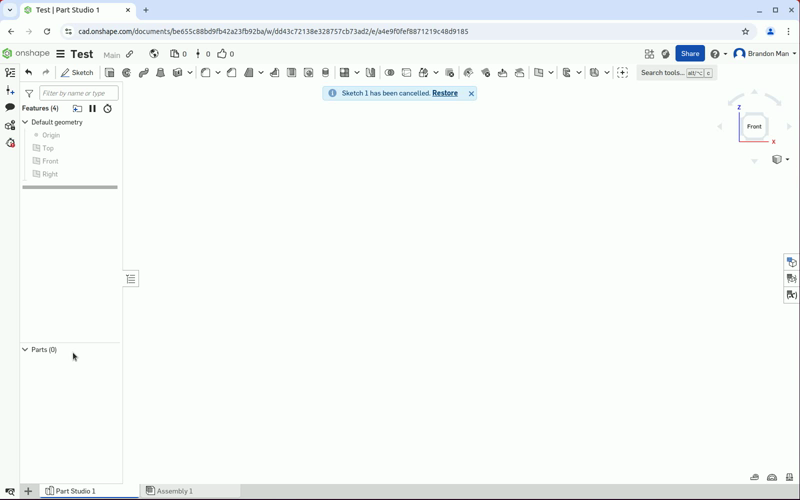
mouse_move(73, 352)
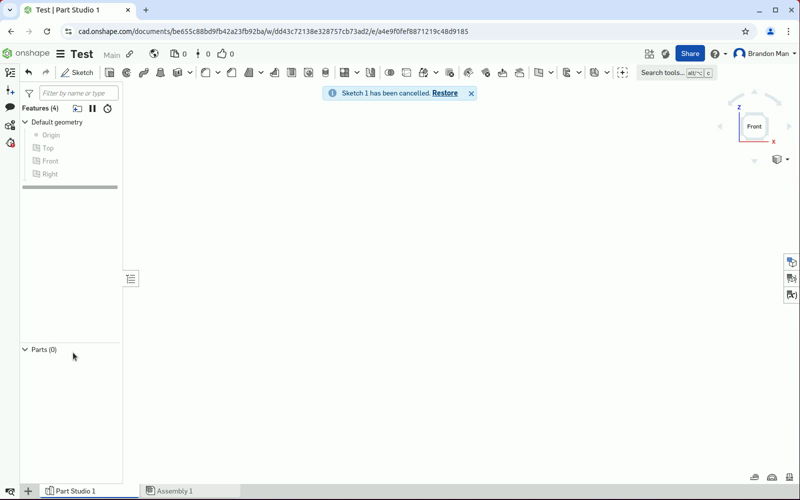
key(shift+y)
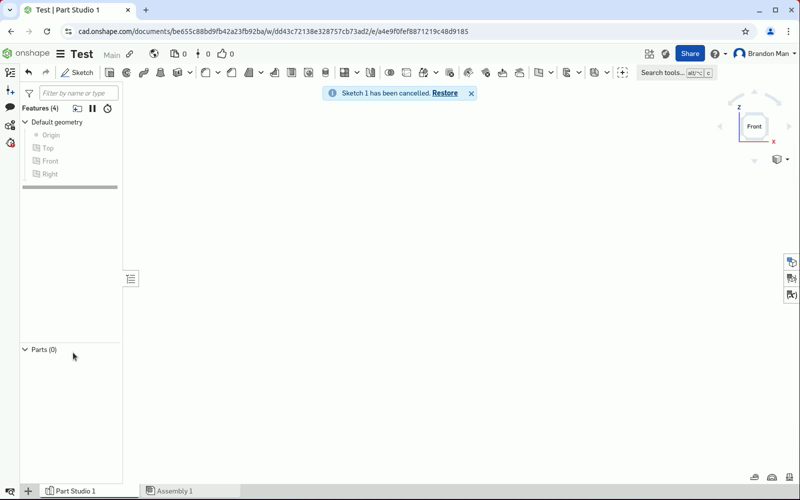
key(shift+s)
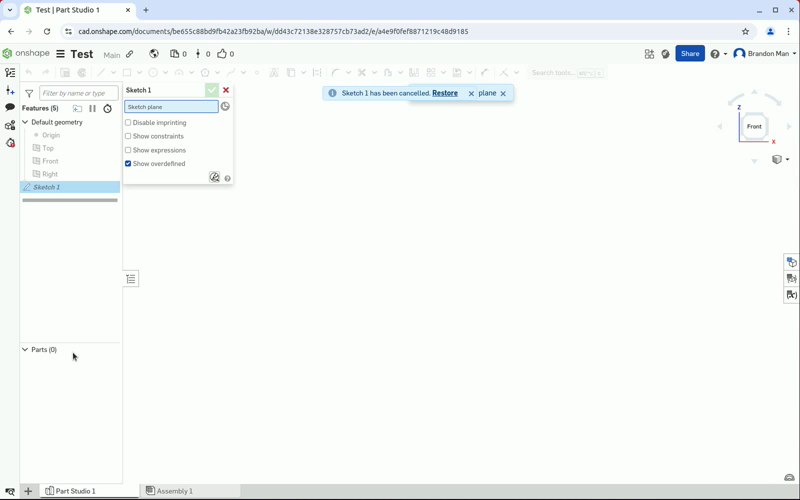
mouse_move(73, 163)
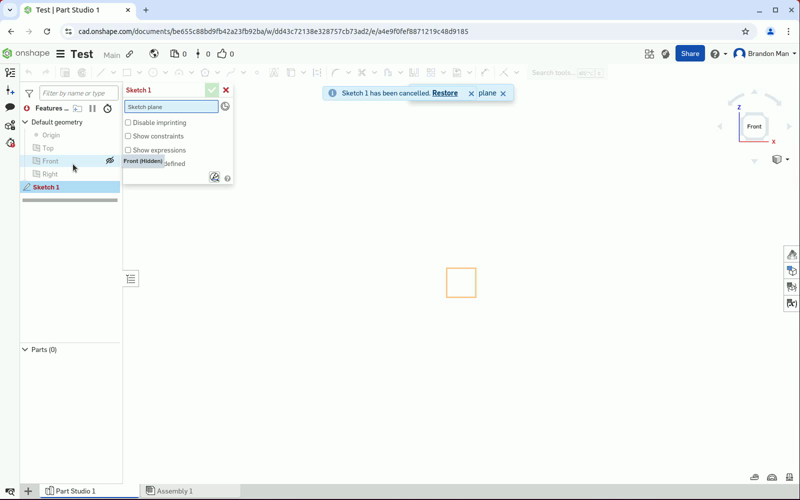
click(73, 163)
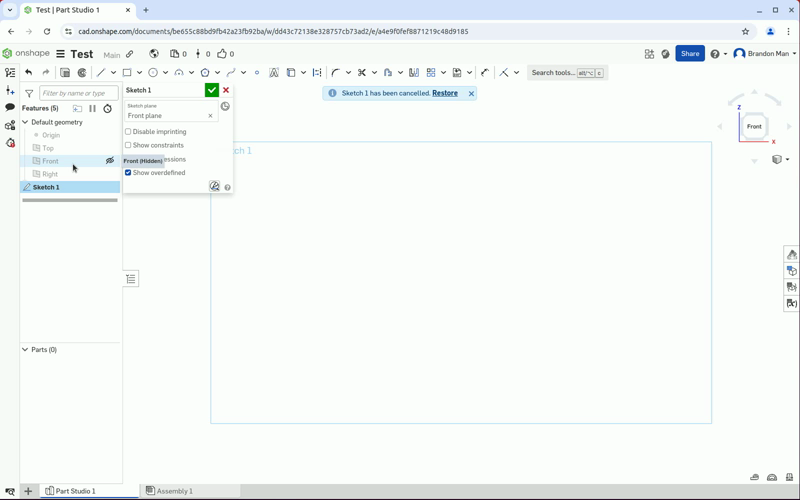
mouse_move(73, 352)
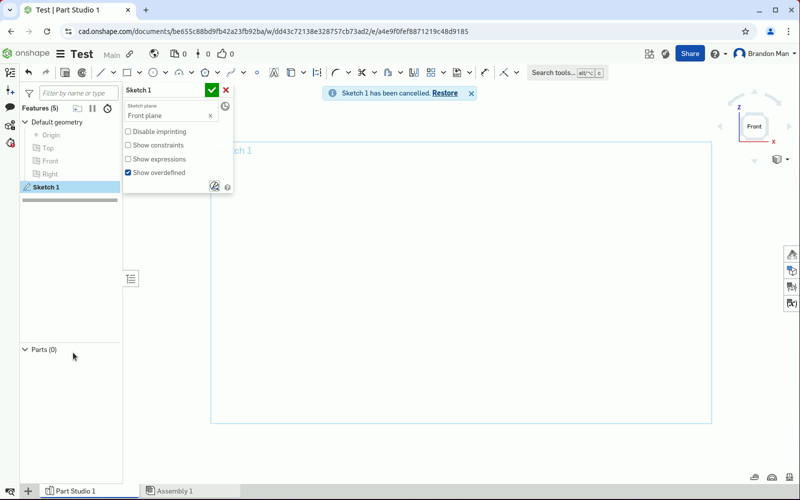
key(y)
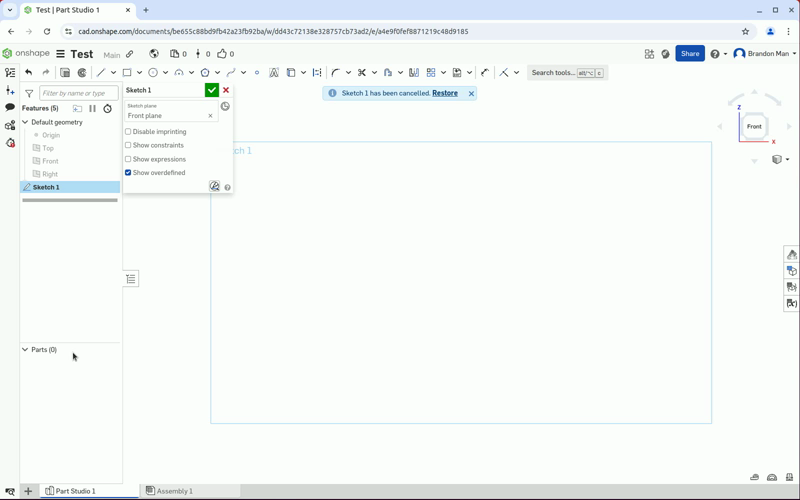
key(c)
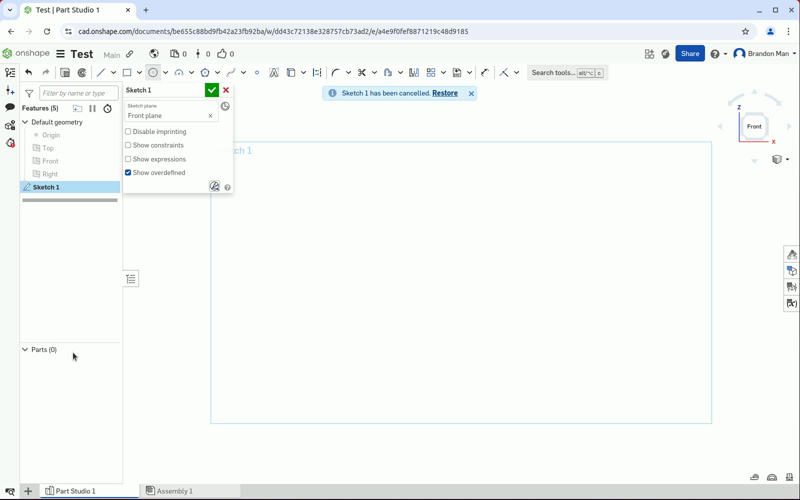
key_down(shift)
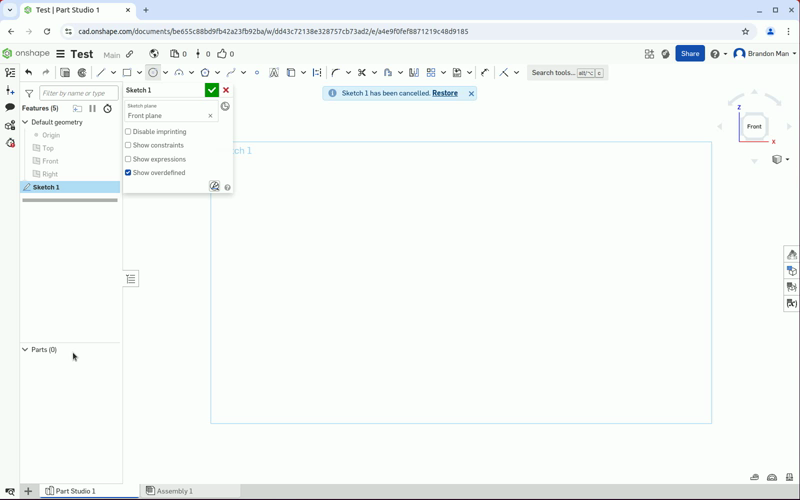
mouse_move(460, 282)
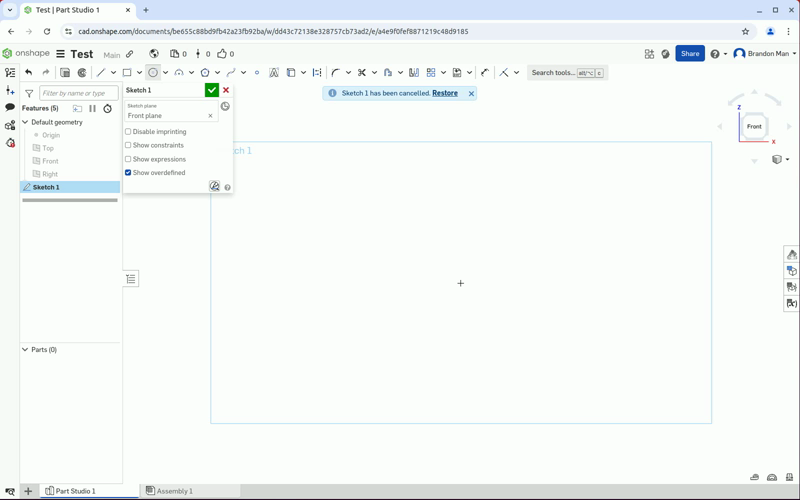
click(460, 282)
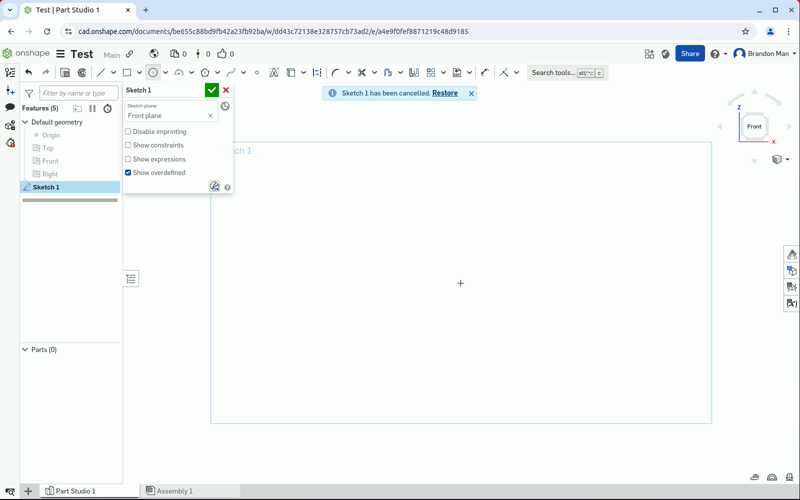
key_up(shift)
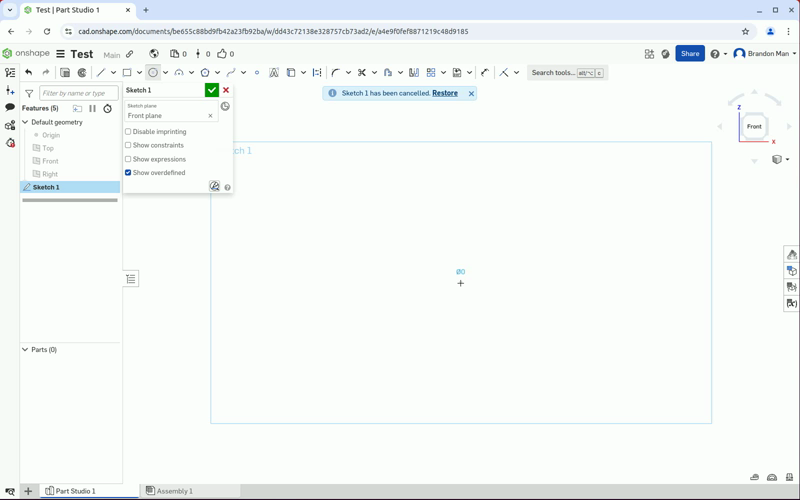
mouse_move(505, 282)
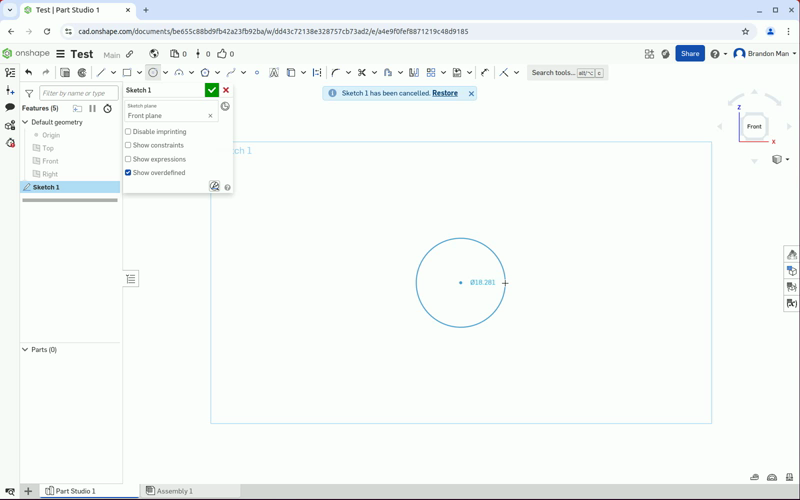
click(505, 282)
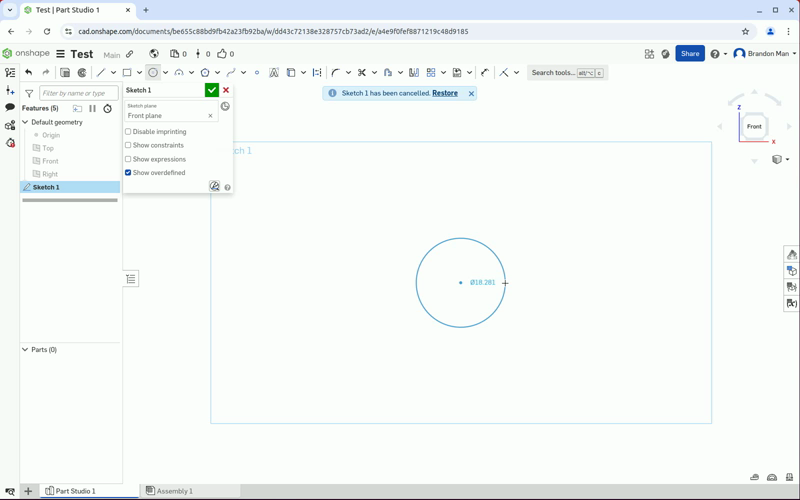
key(esc)
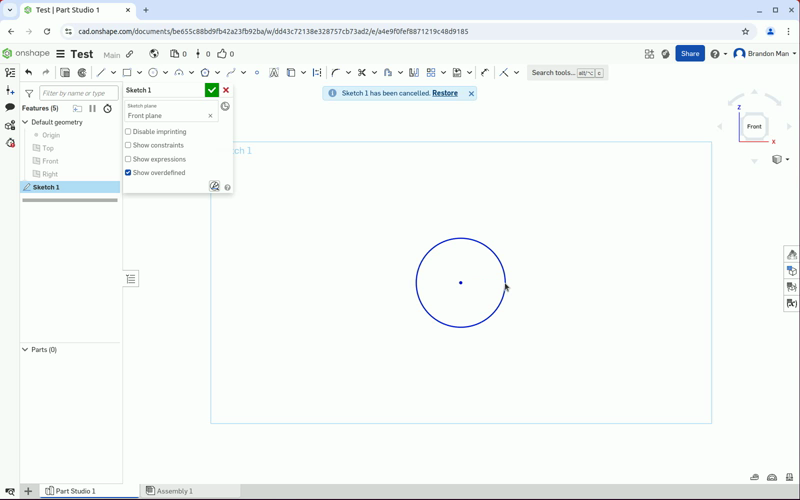
key(c)
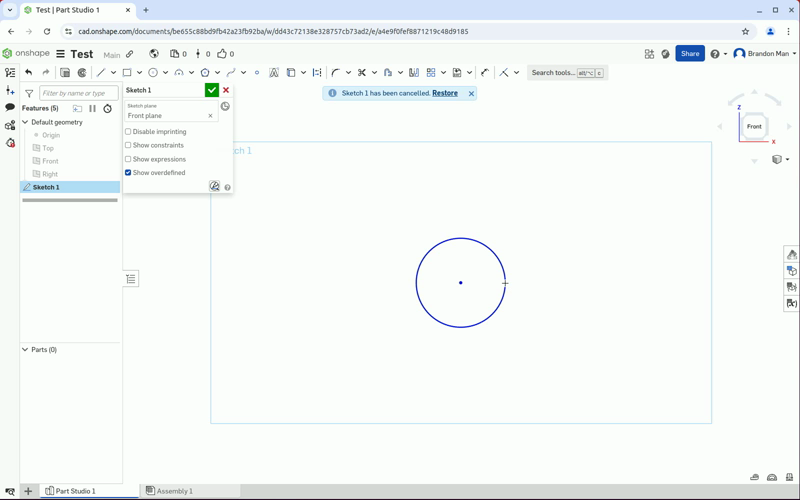
key_down(shift)
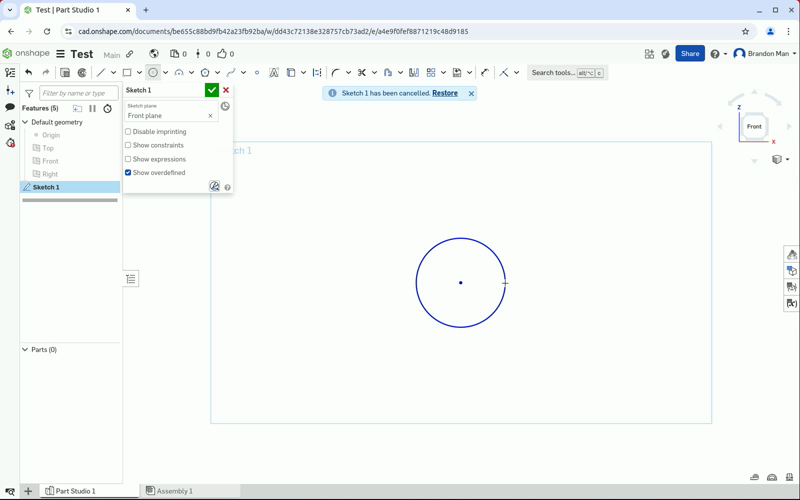
mouse_move(460, 282)
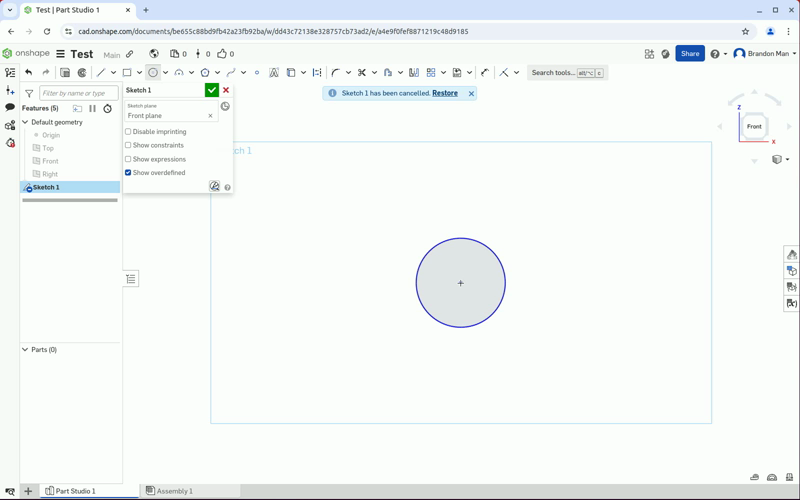
click(460, 282)
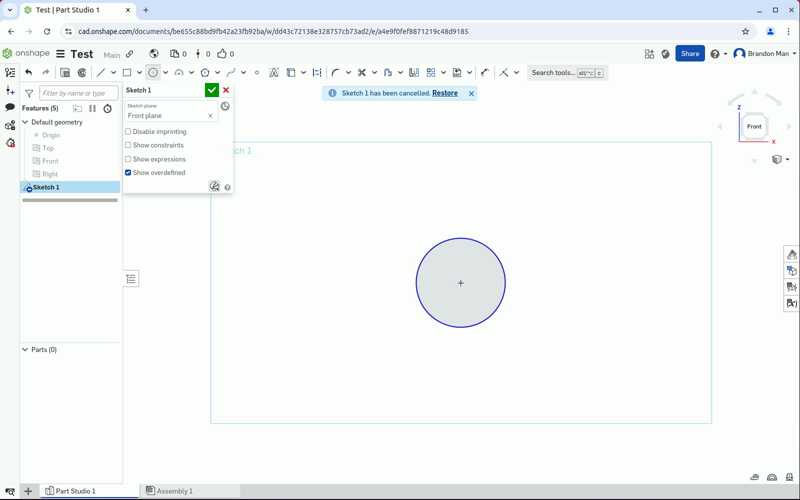
key_up(shift)
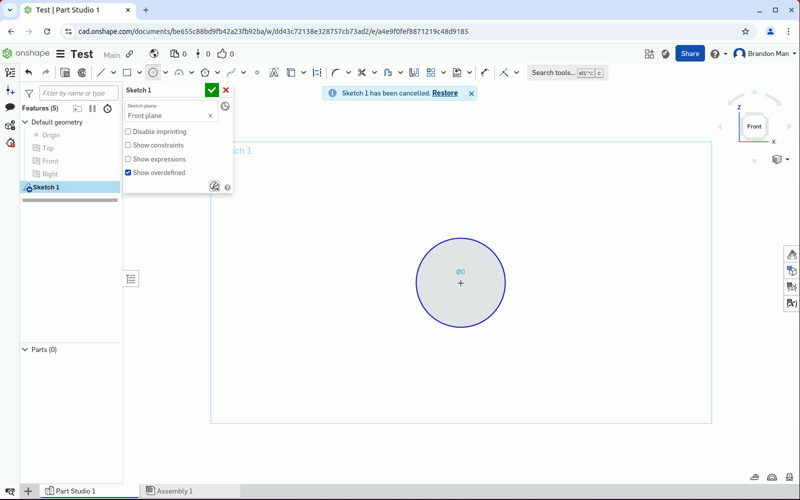
mouse_move(478, 282)
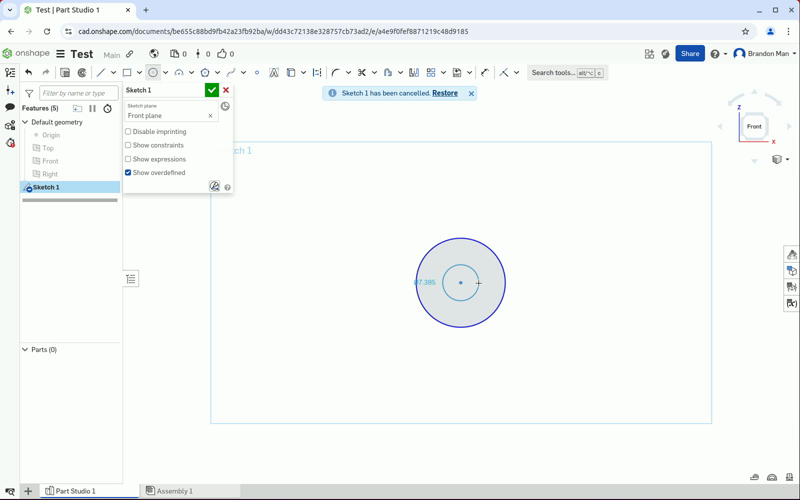
click(478, 282)
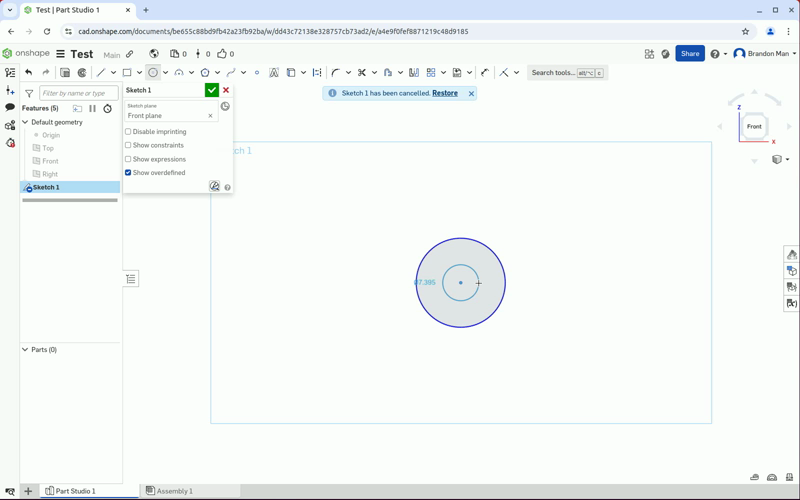
key(esc)
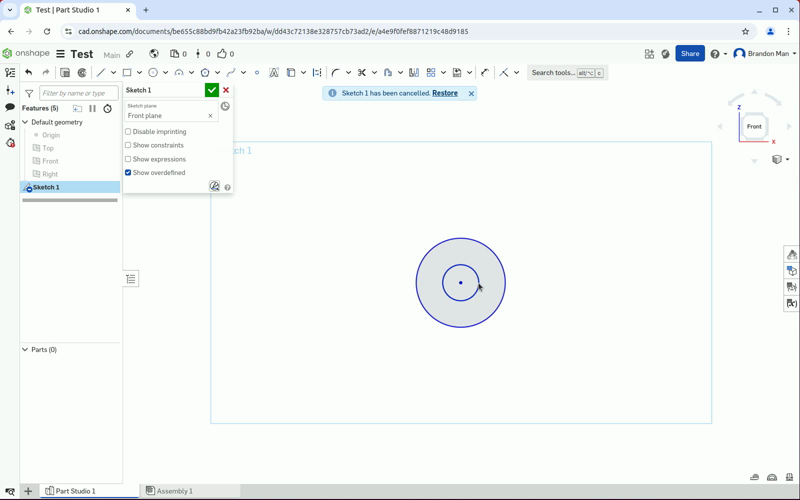
mouse_move(444, 297)
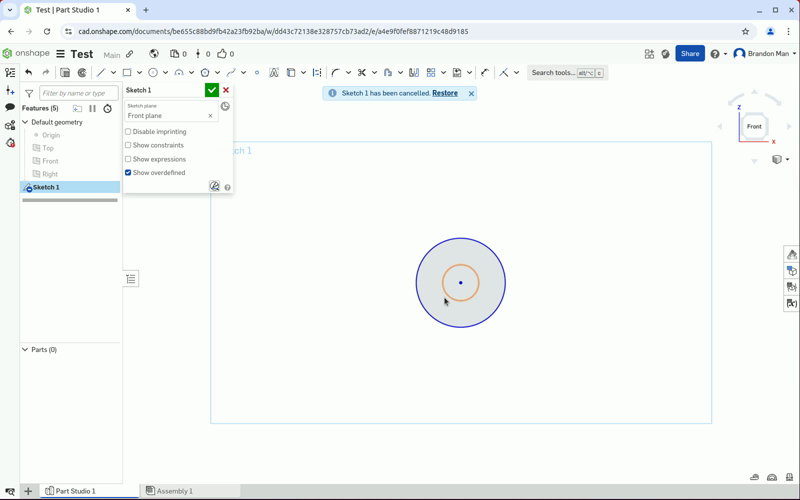
click(444, 297)
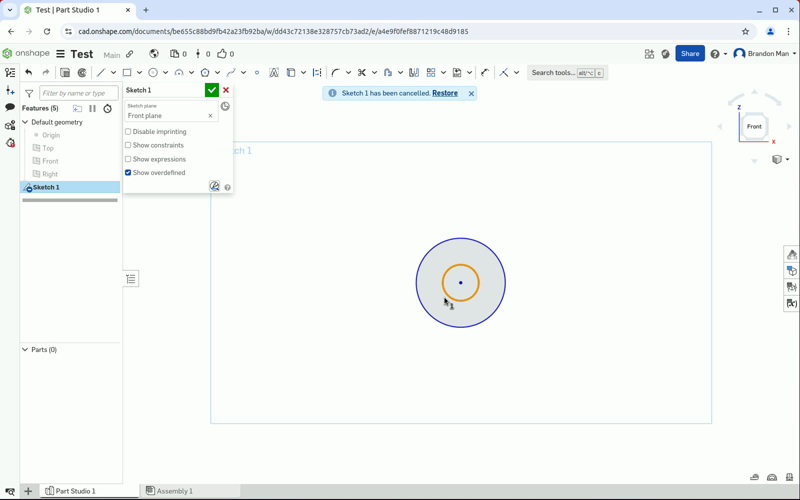
mouse_move(73, 352)
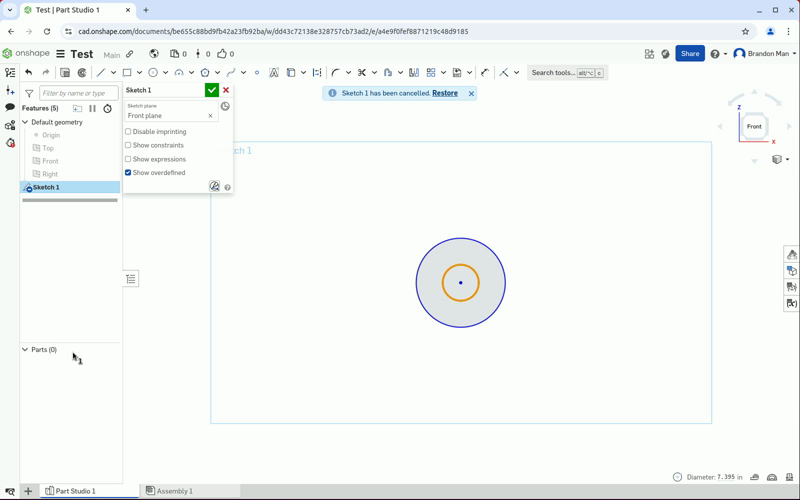
key(shift+y)
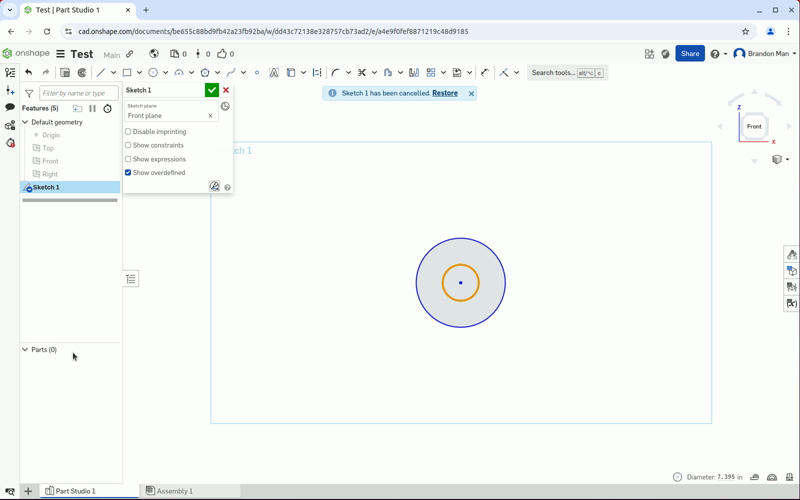
key(shift+e)
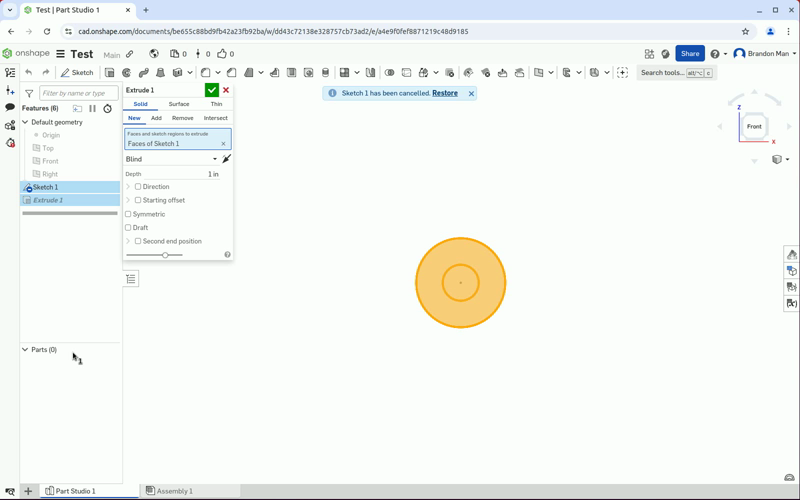
mouse_move(143, 106)
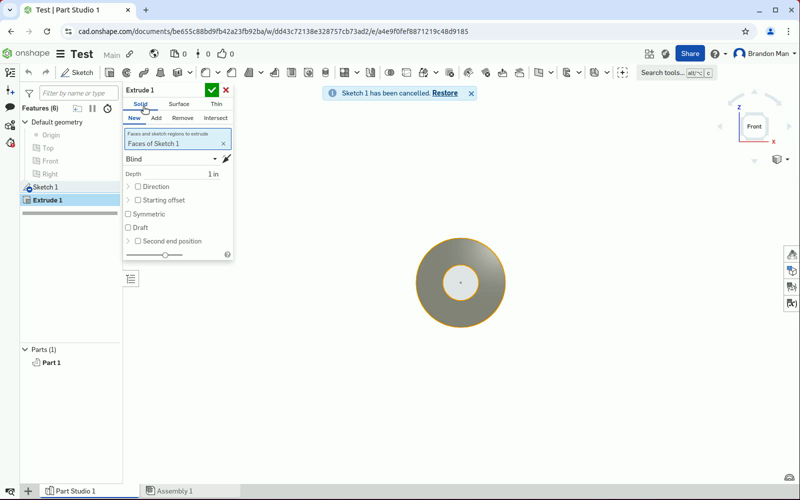
click(143, 106)
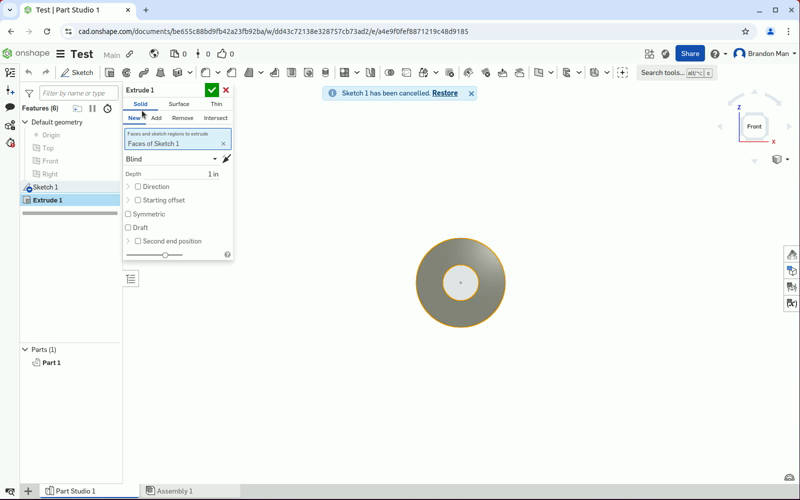
mouse_move(137, 120)
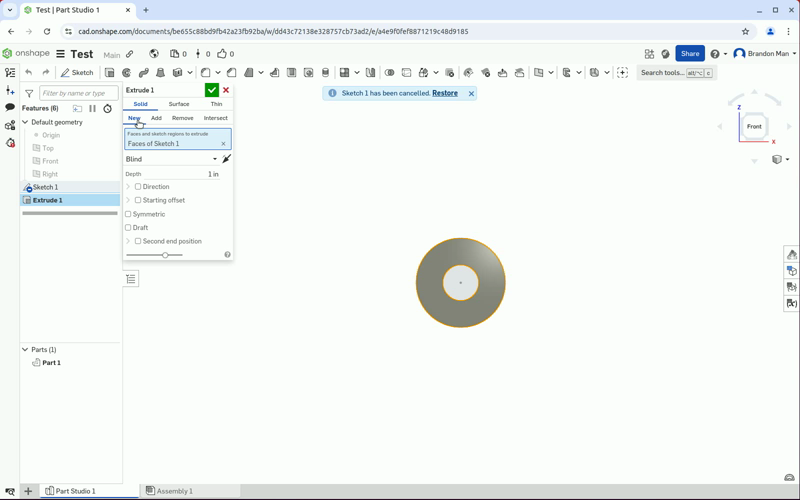
click(137, 120)
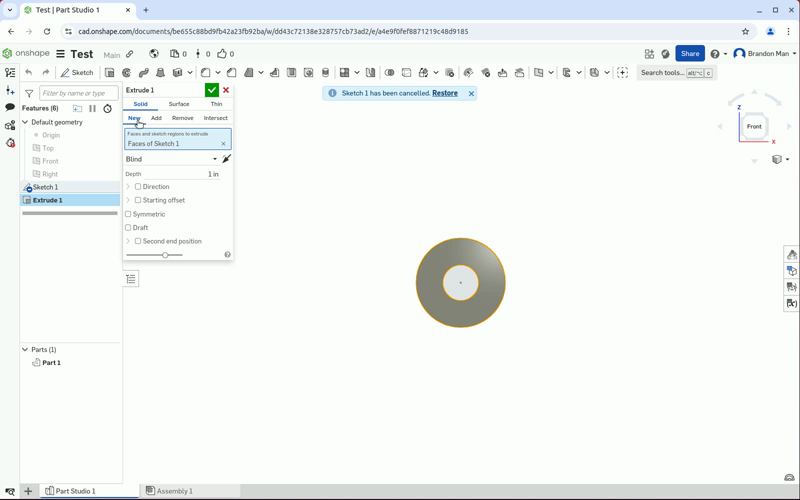
key(tab, 4)
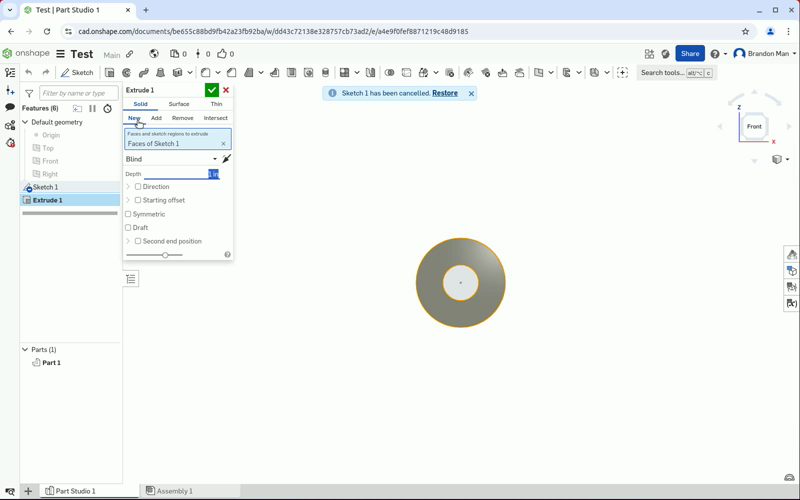
text(3.611)
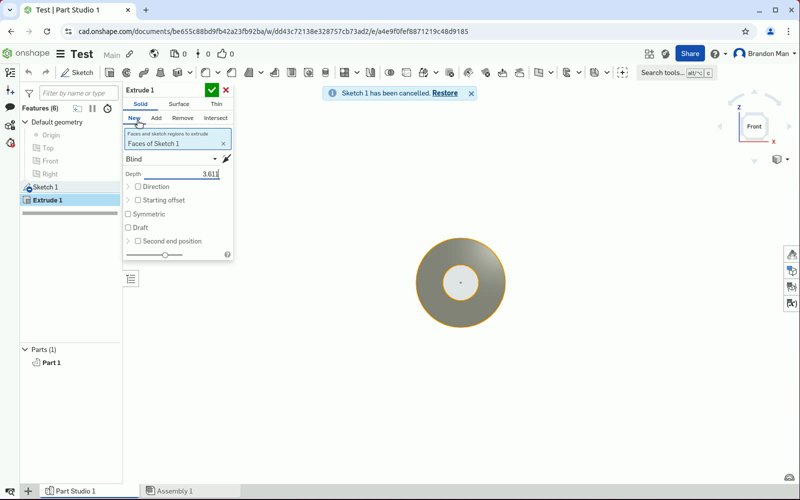
key(enter)
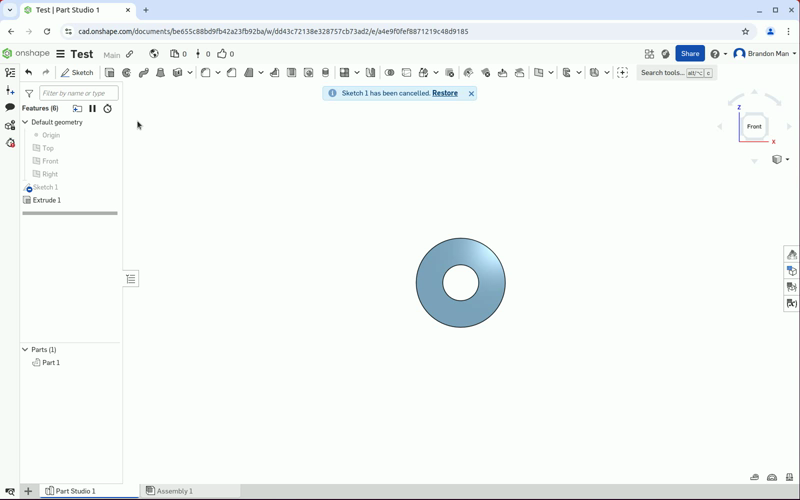
key(shift+h)
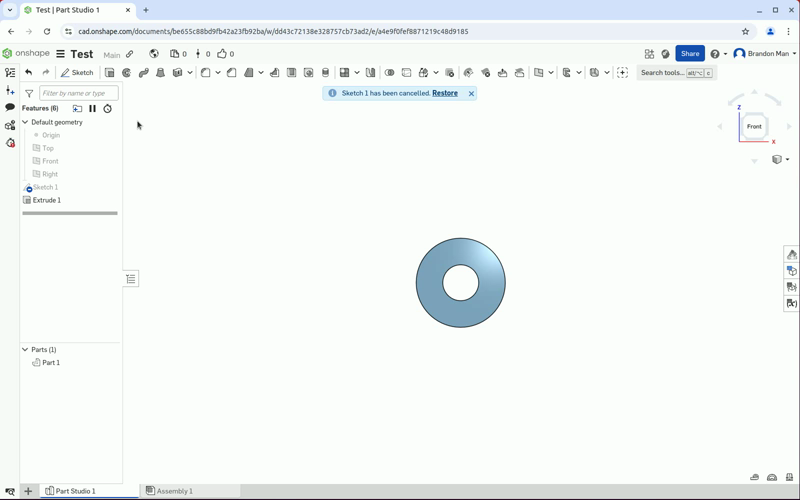
key(shift+h)
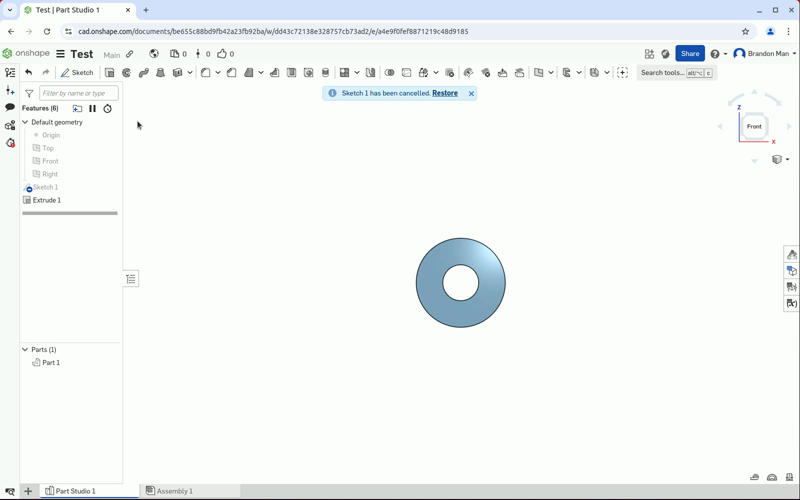
mouse_move(73, 189)
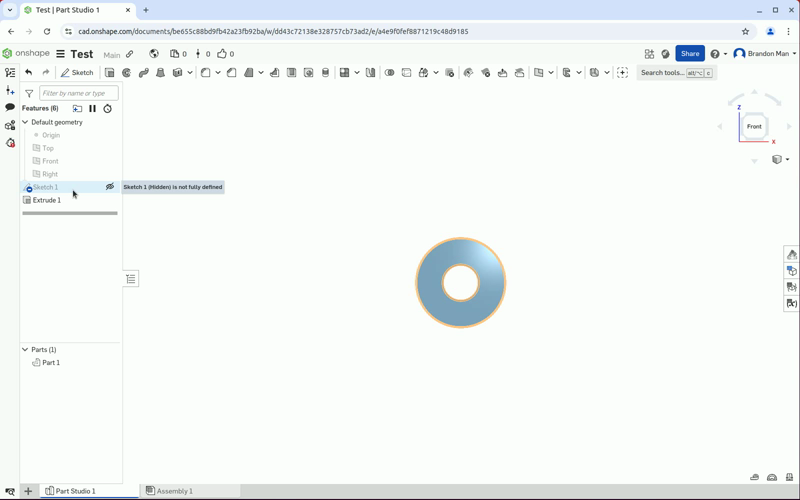
click(73, 189)
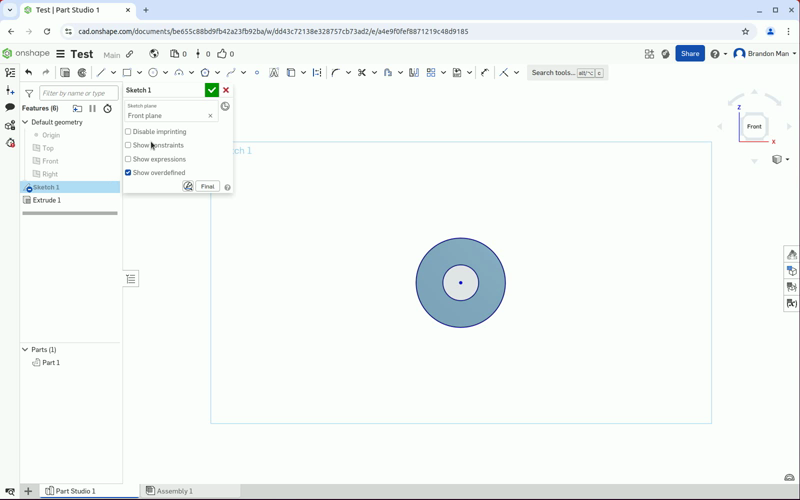
mouse_move(229, 92)
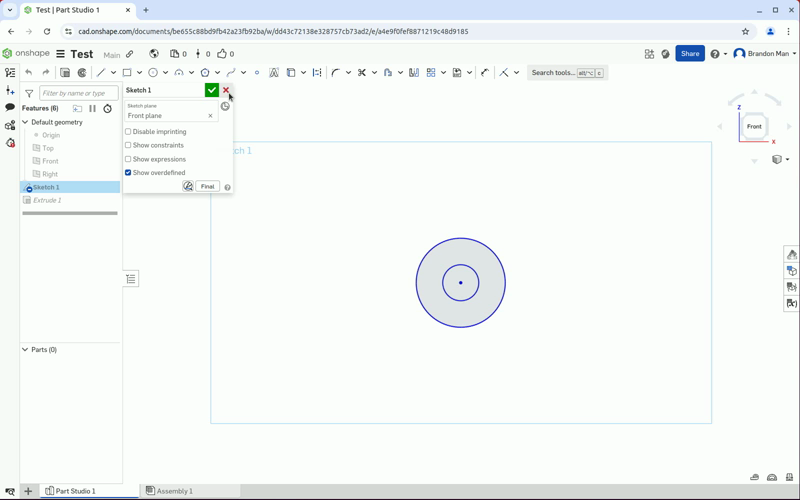
click(229, 92)
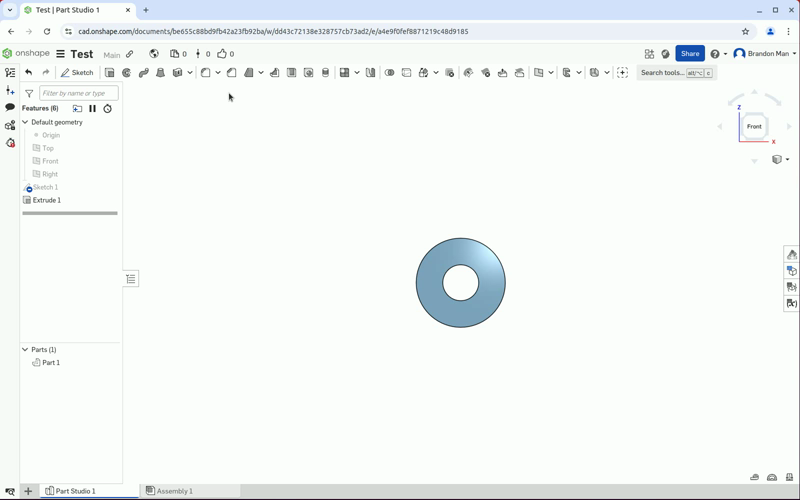
mouse_move(541, 75)
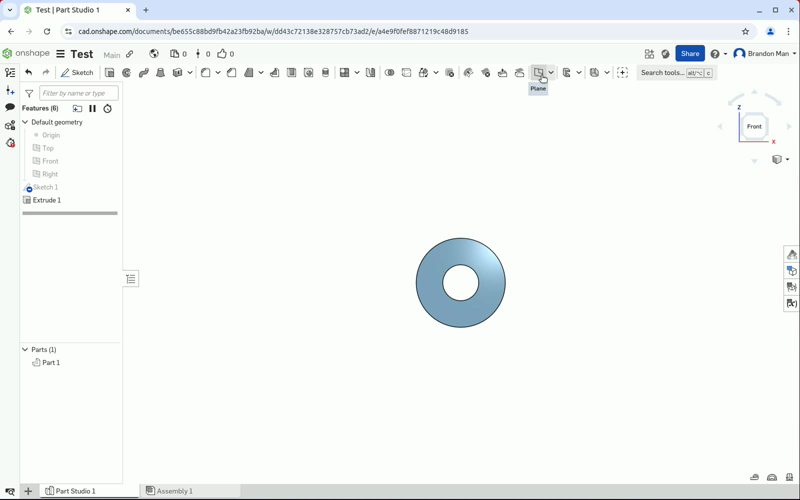
click(541, 75)
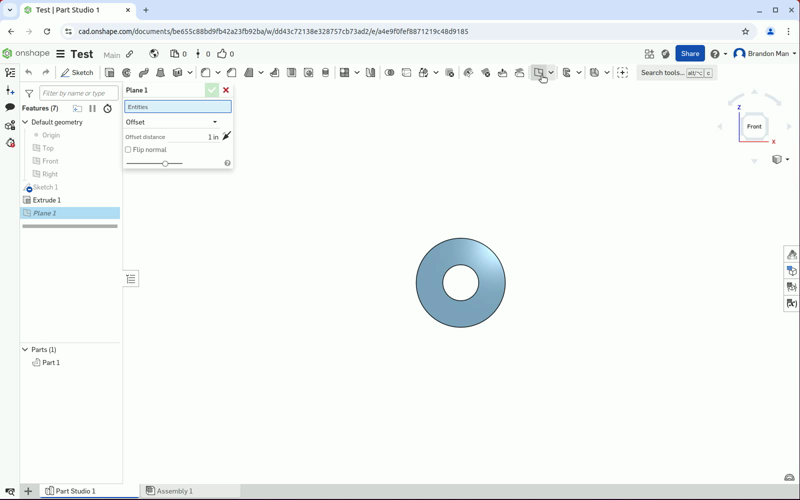
mouse_move(73, 163)
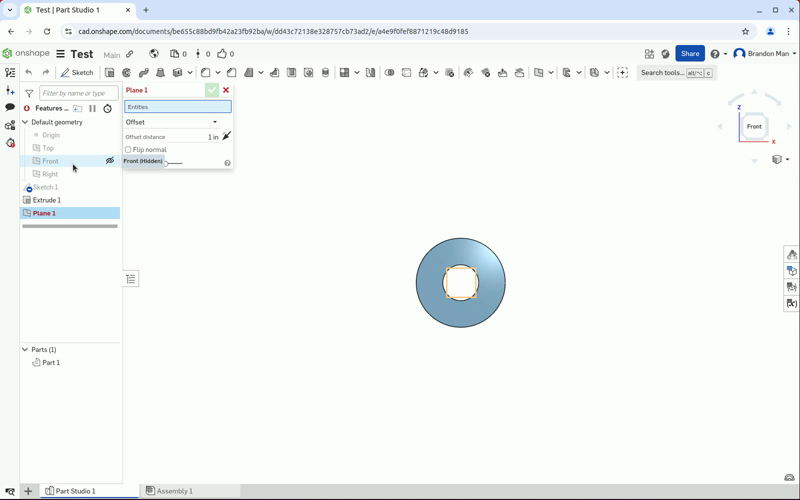
click(73, 163)
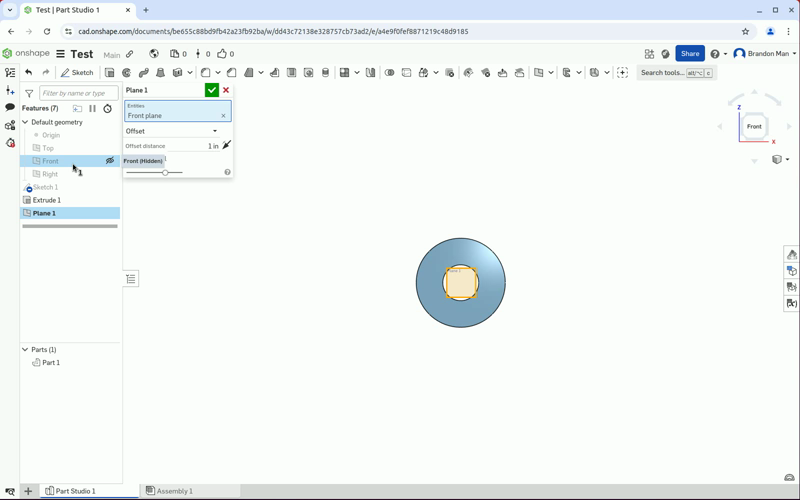
key(tab, 2)
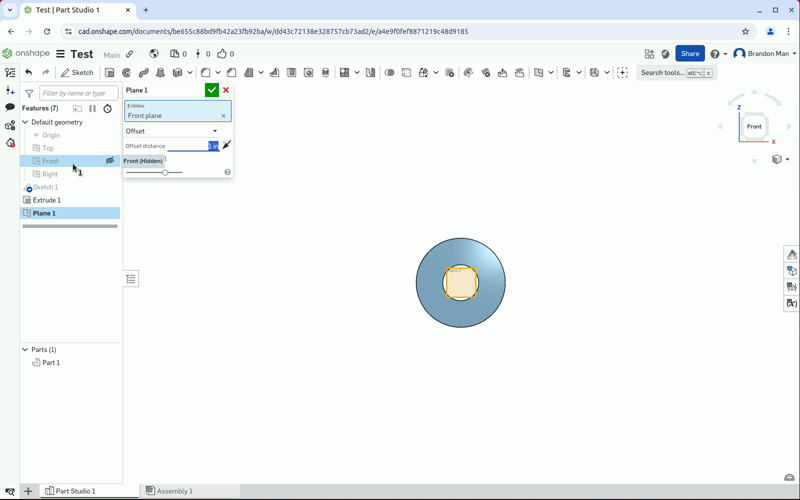
text(3.605)
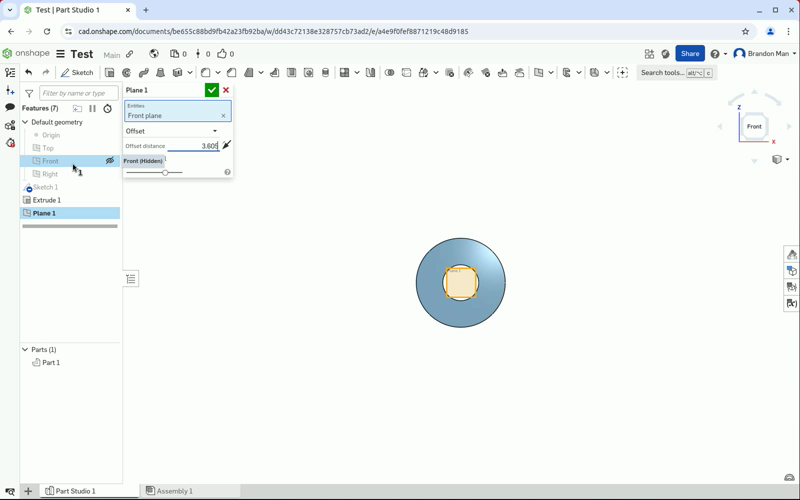
key(enter, 2)
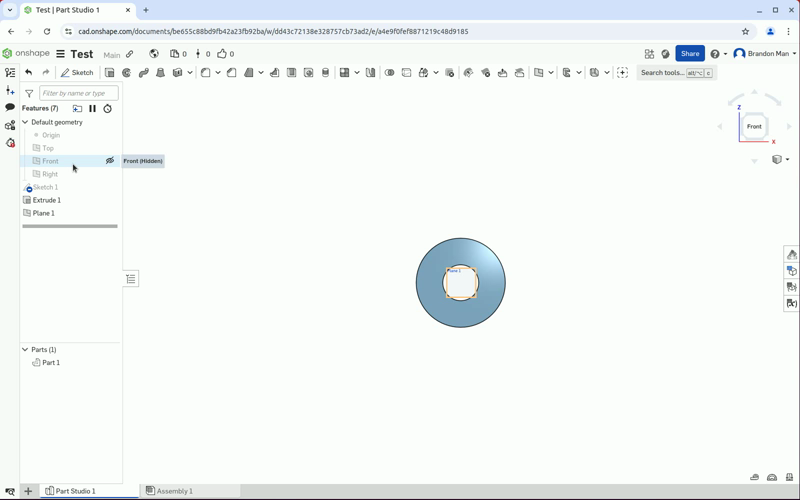
key(shift+s)
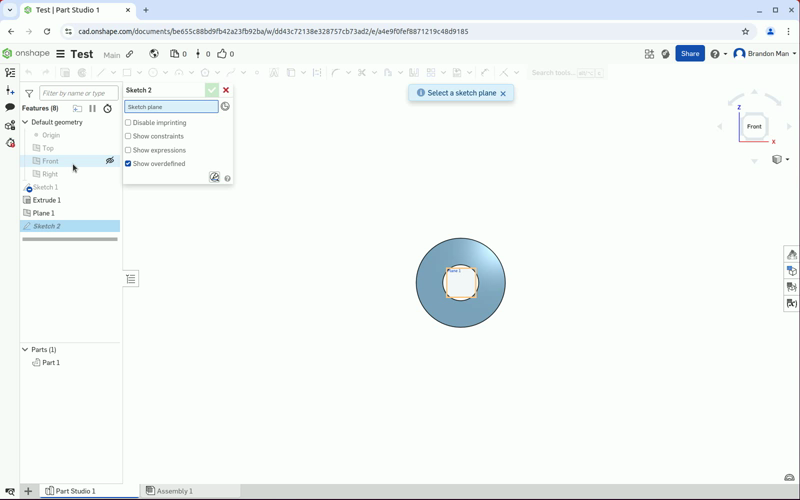
mouse_move(73, 215)
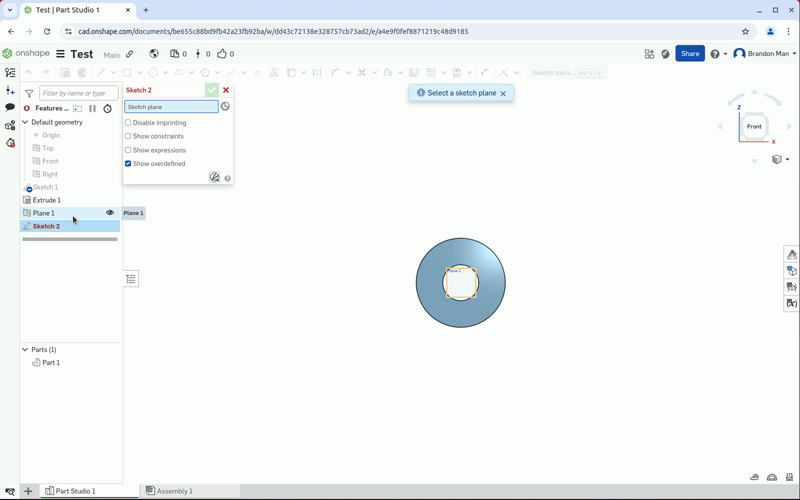
click(73, 215)
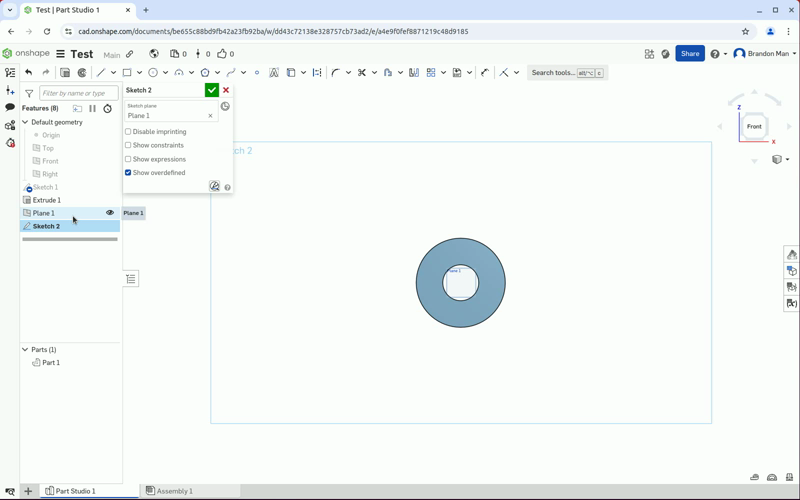
mouse_move(73, 352)
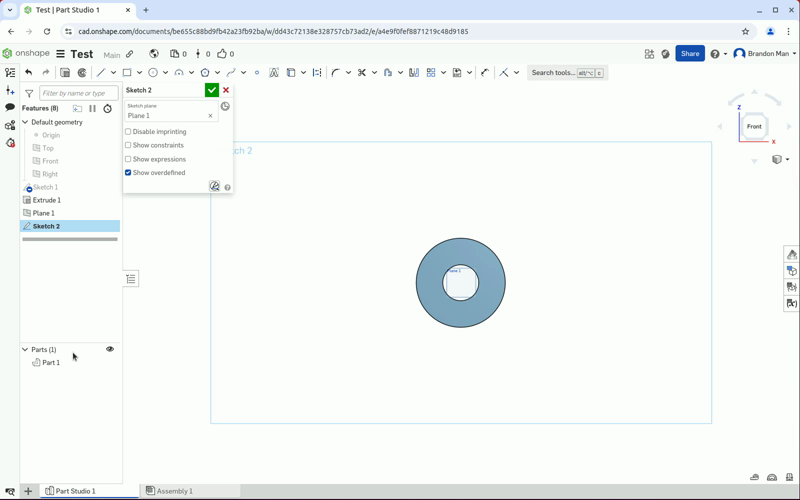
key(y)
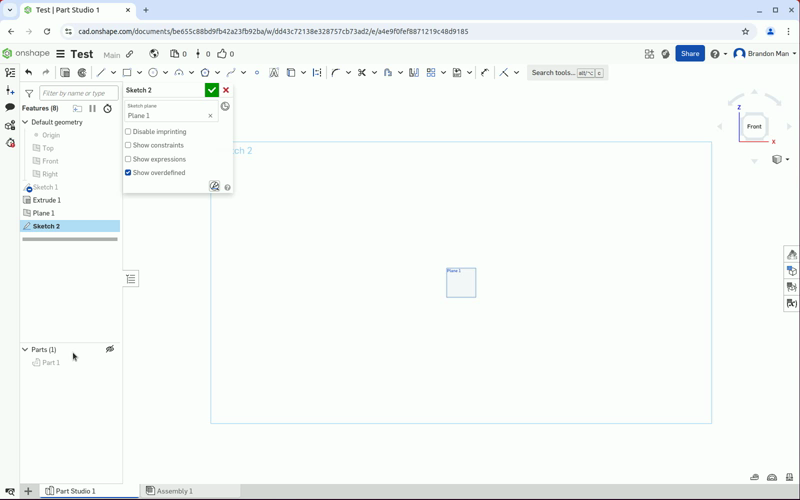
key(c)
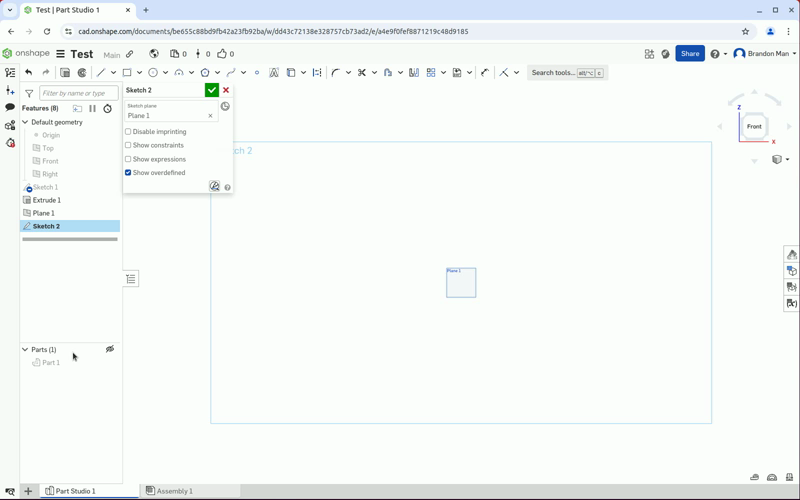
key_down(shift)
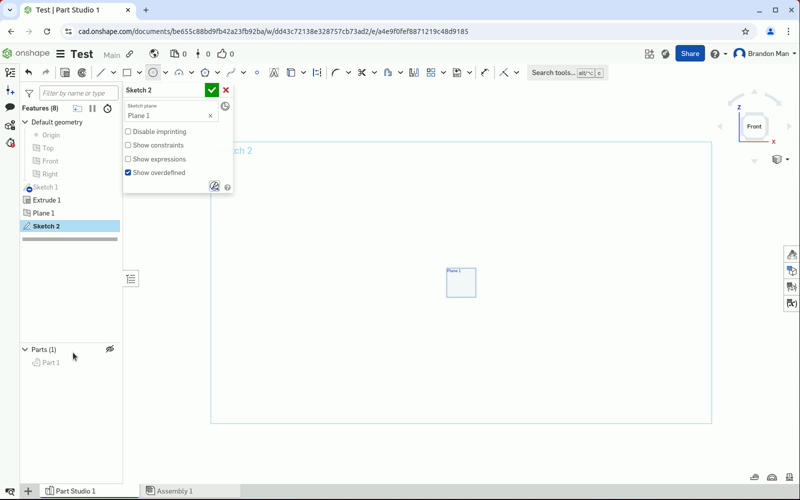
mouse_move(460, 282)
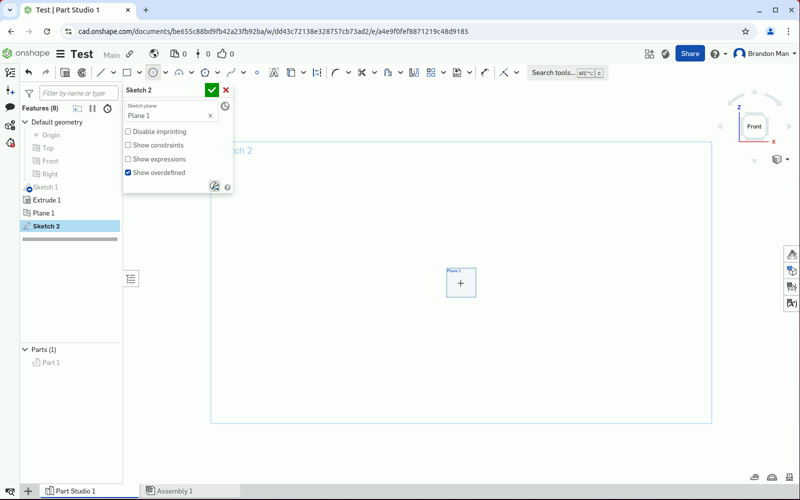
click(460, 282)
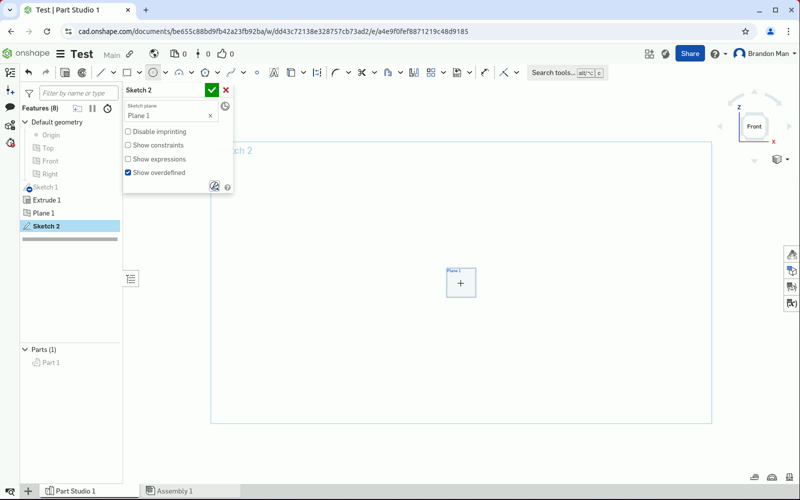
key_up(shift)
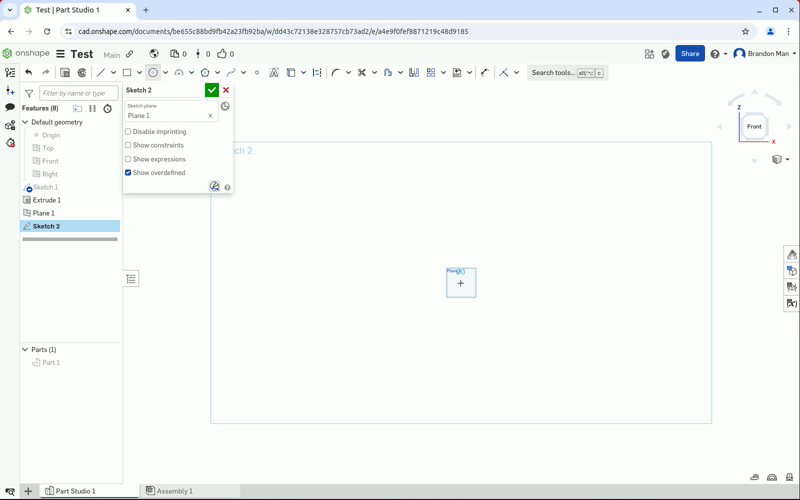
mouse_move(492, 282)
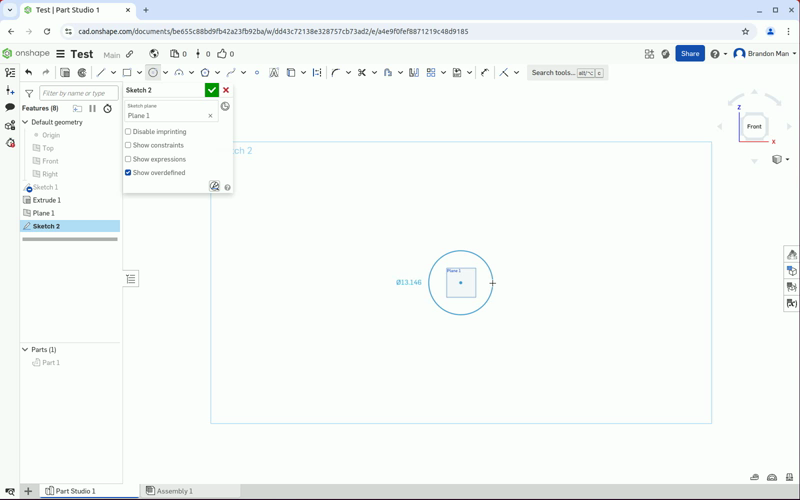
click(492, 282)
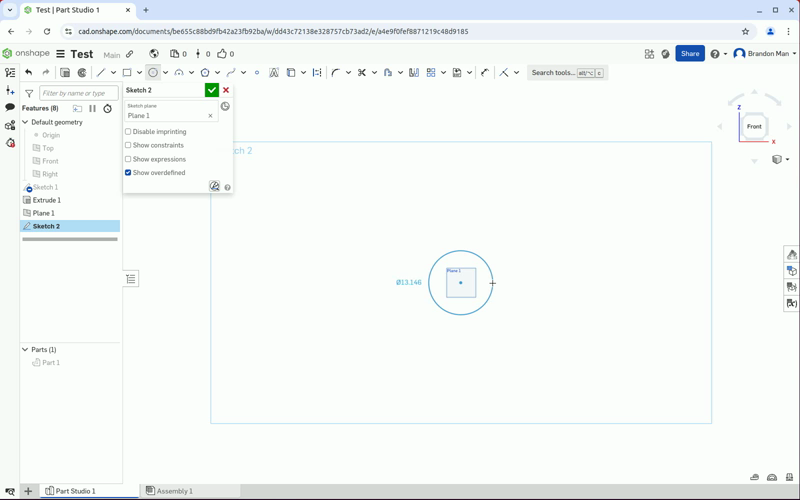
key(esc)
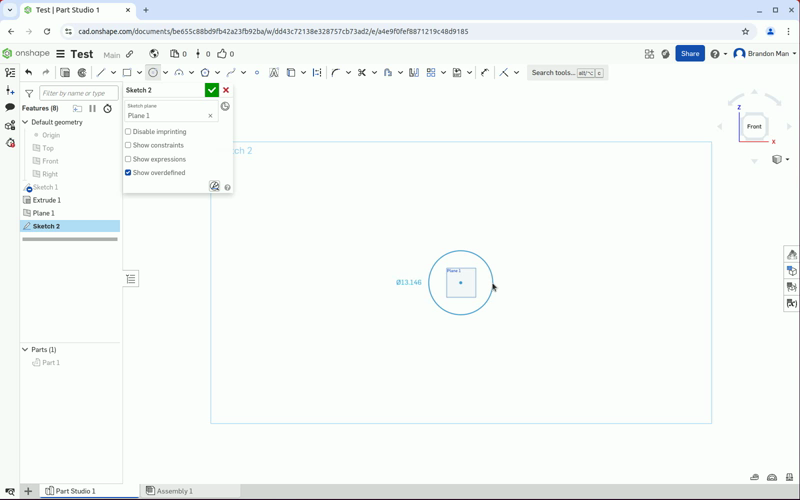
key(c)
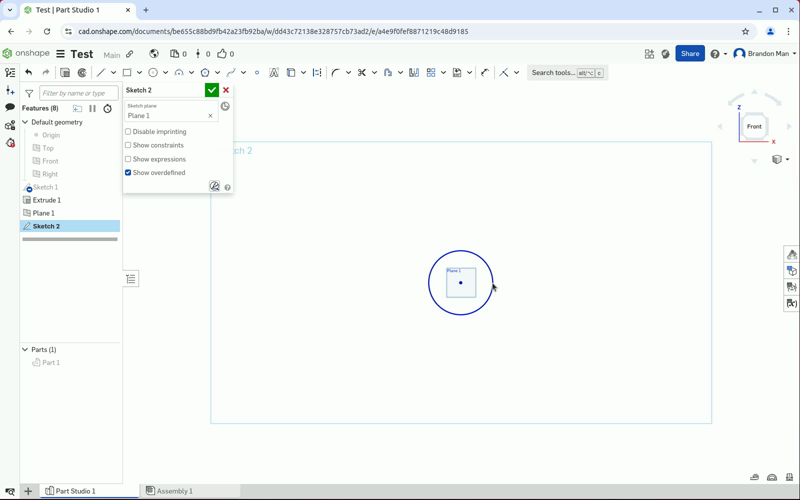
key_down(shift)
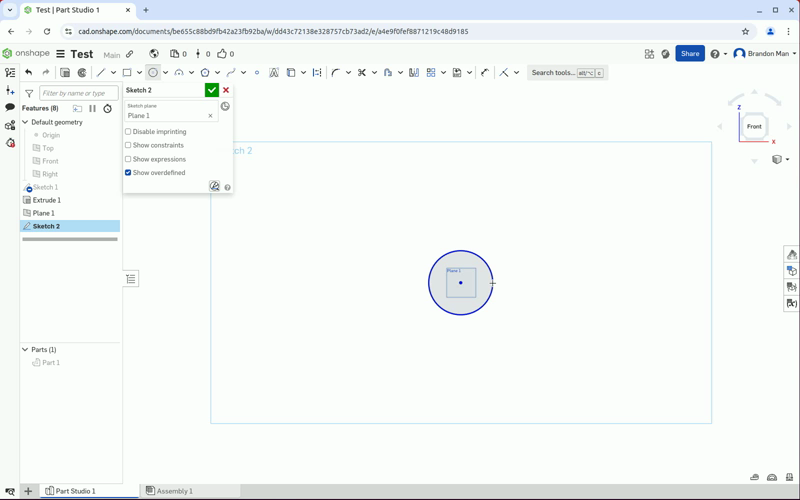
mouse_move(460, 282)
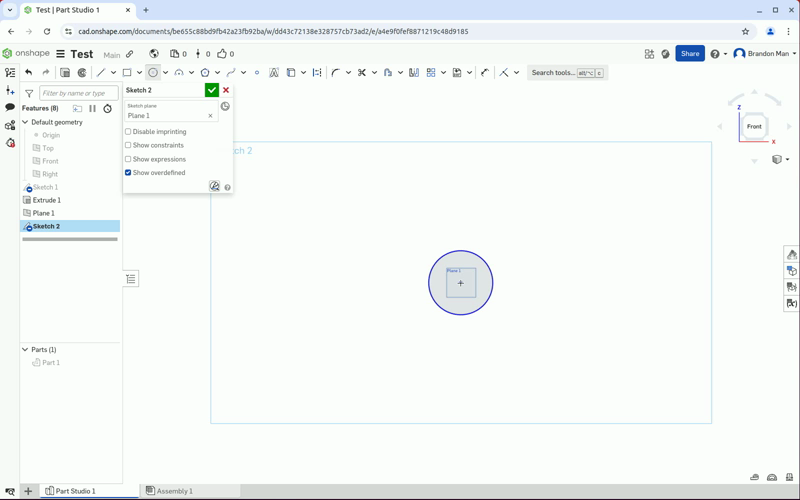
click(460, 282)
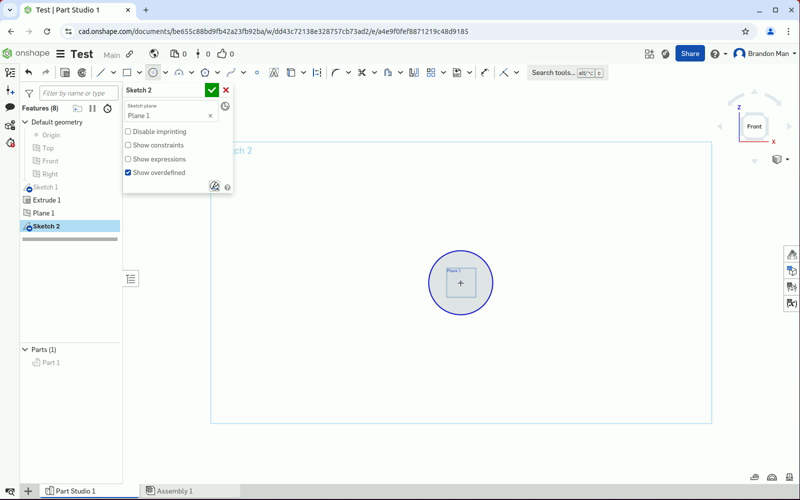
key_up(shift)
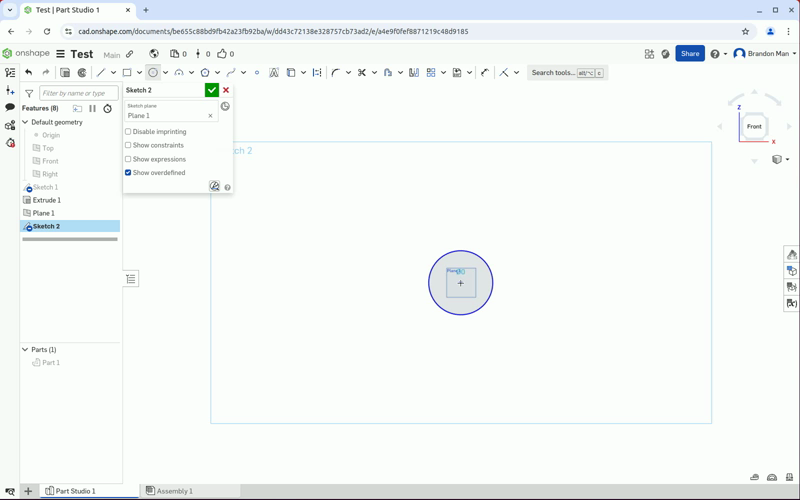
mouse_move(478, 282)
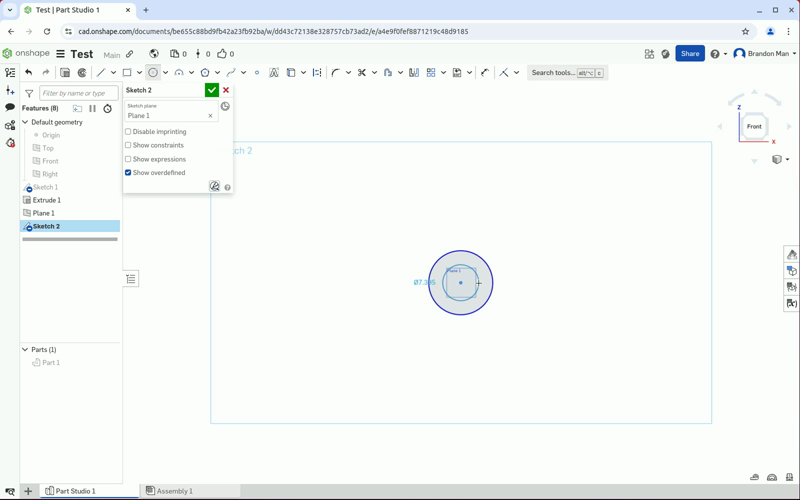
click(478, 282)
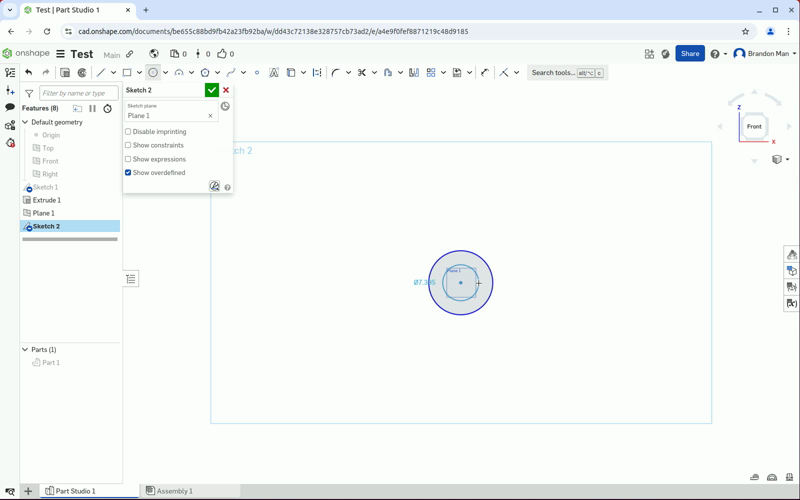
key(esc)
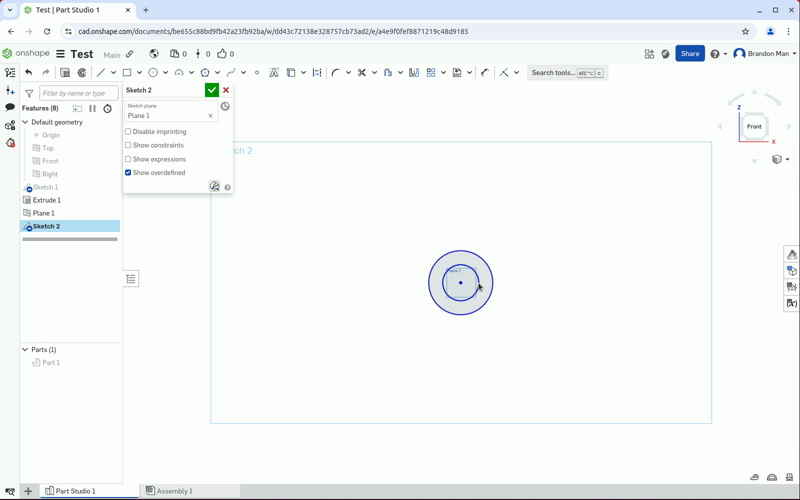
mouse_move(452, 311)
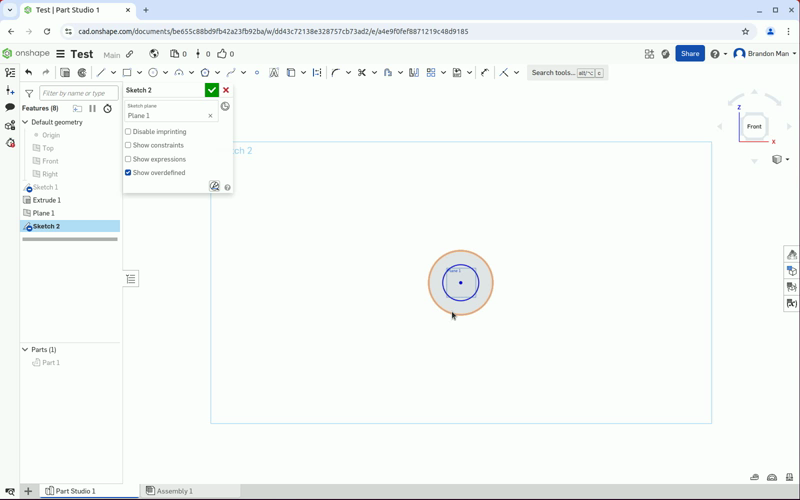
click(452, 311)
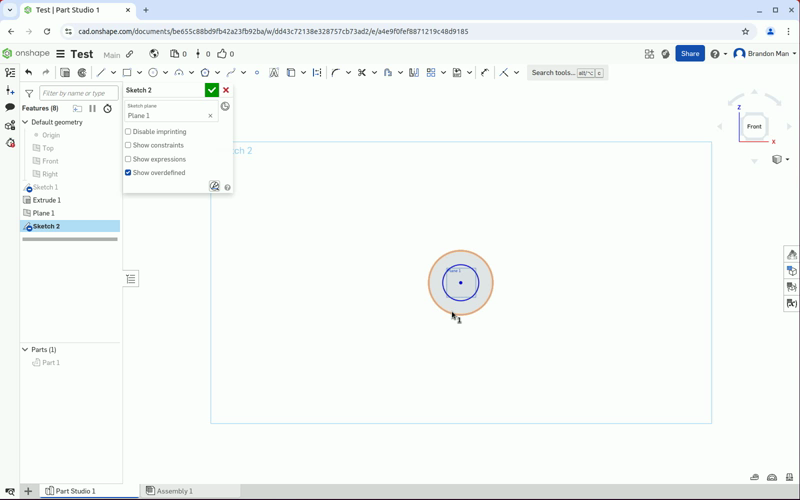
mouse_move(73, 352)
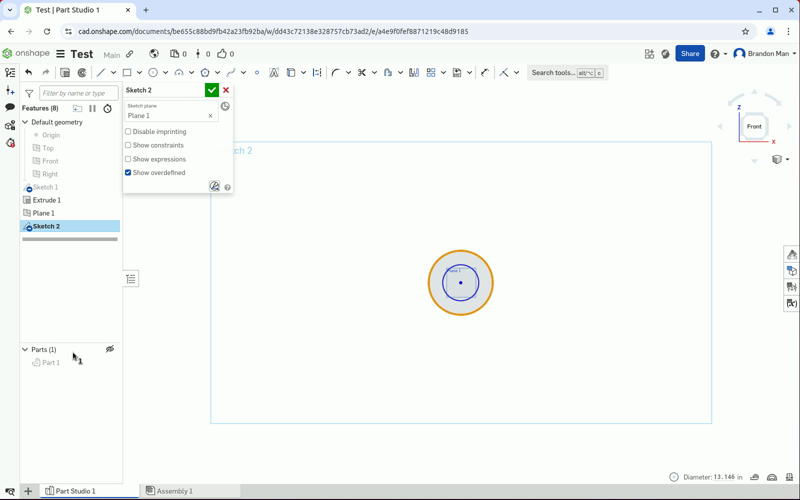
key(shift+y)
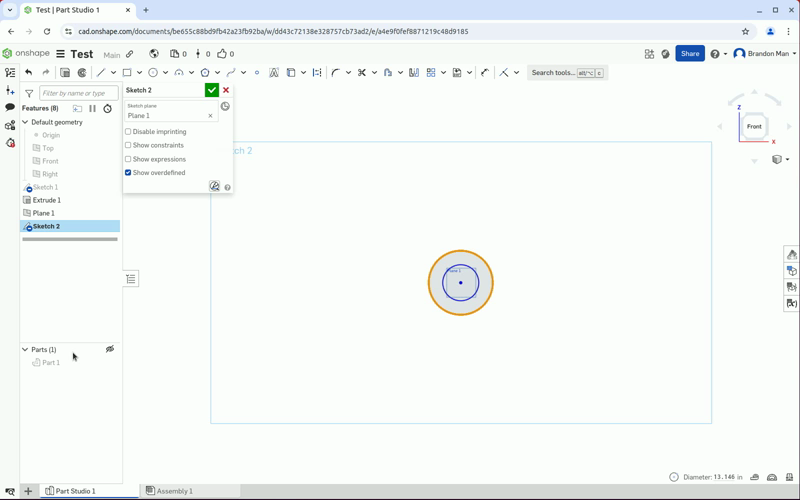
key(shift+e)
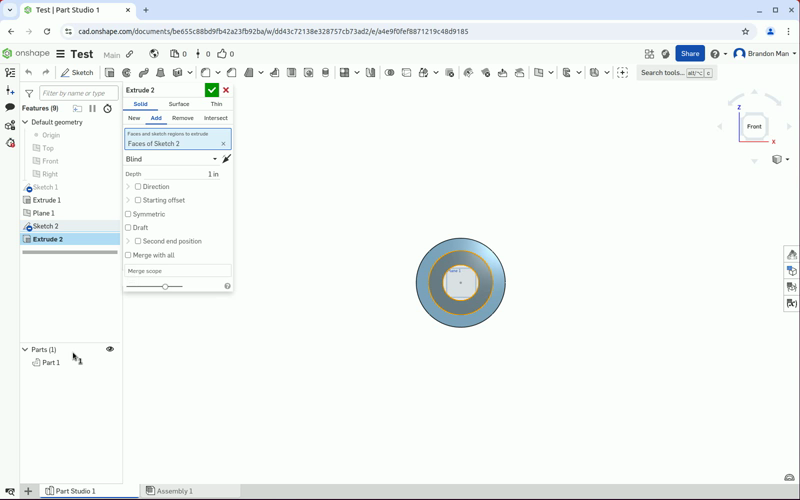
mouse_move(143, 106)
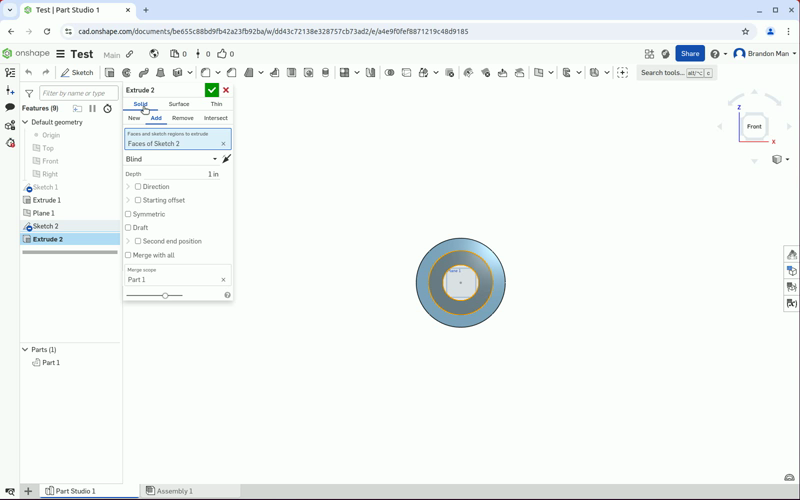
click(143, 106)
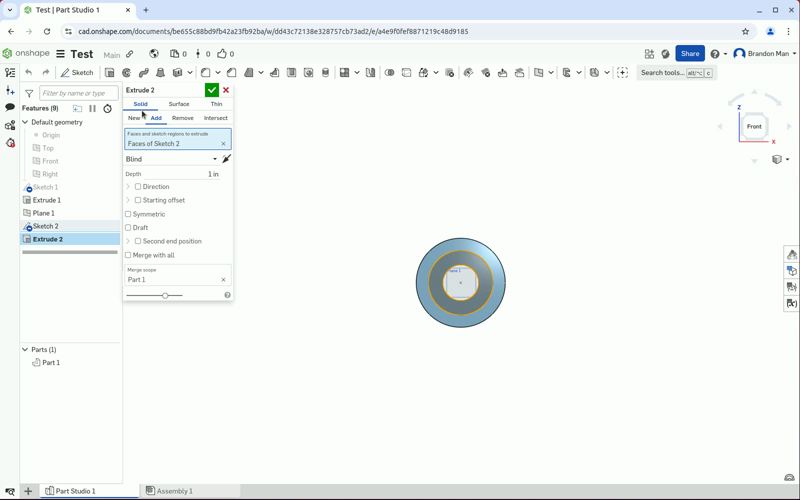
mouse_move(137, 120)
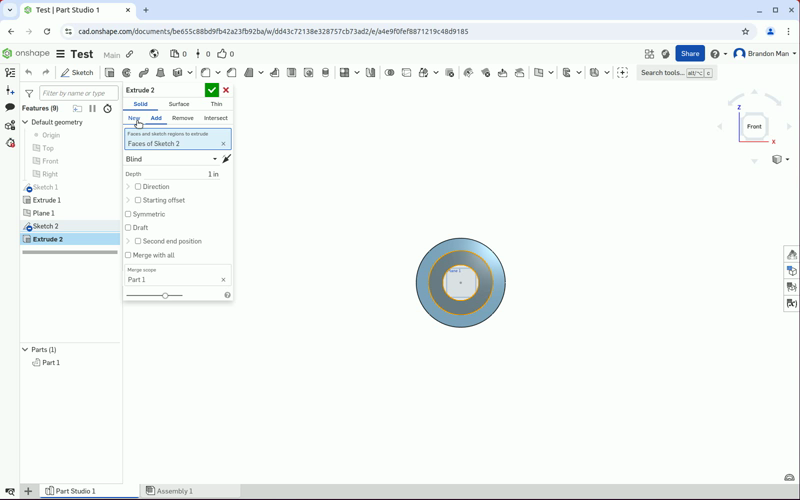
click(137, 120)
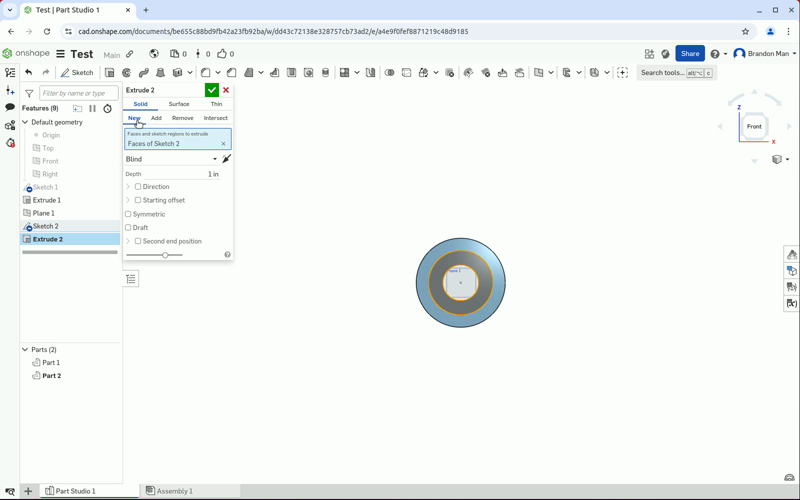
key(tab, 4)
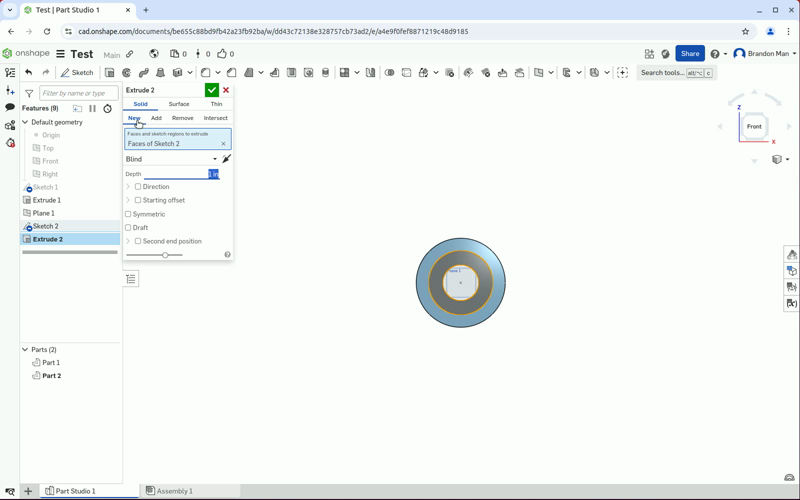
text(1.204)
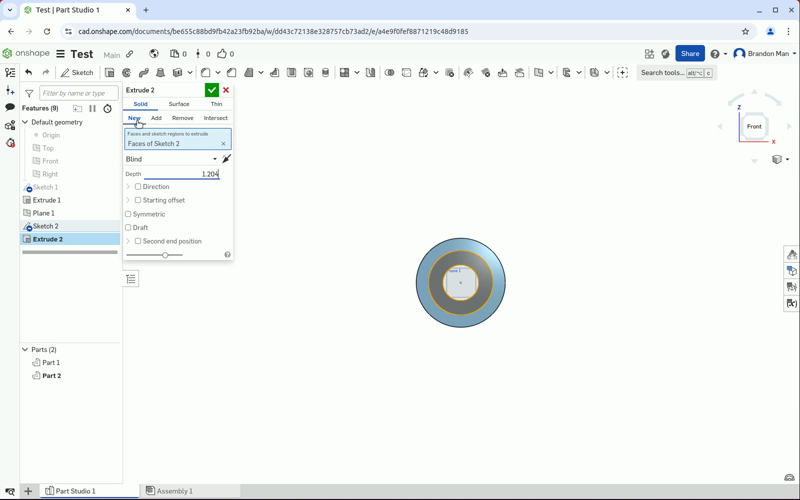
key(enter)
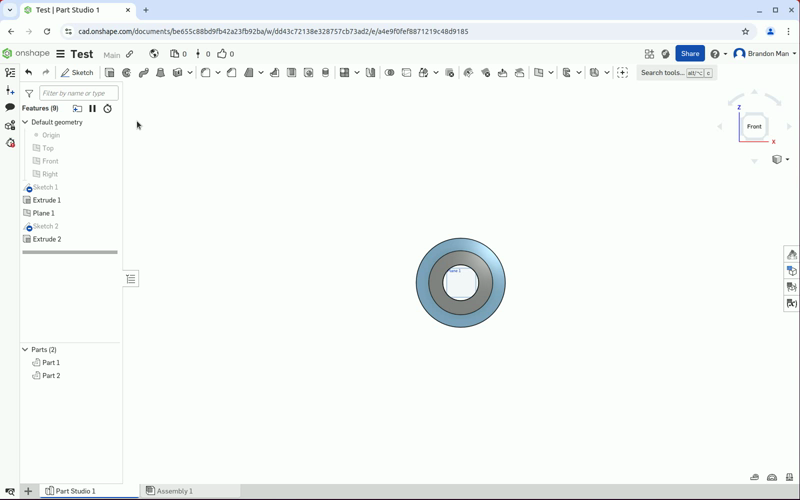
key(shift+h)
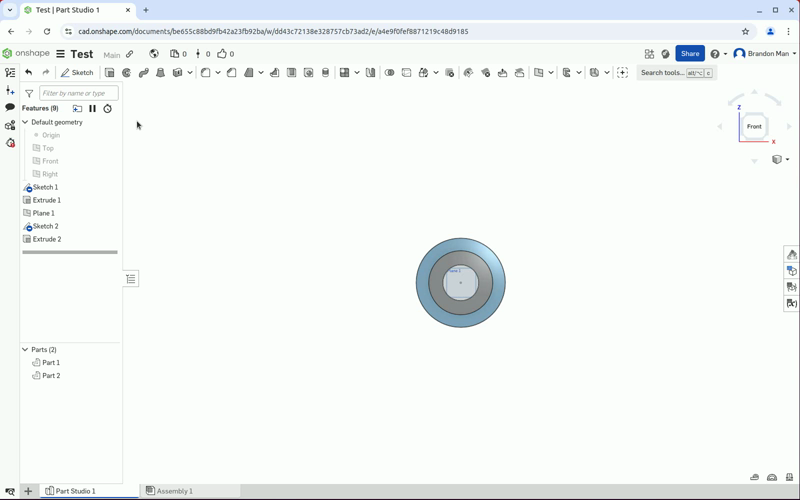
key(shift+h)
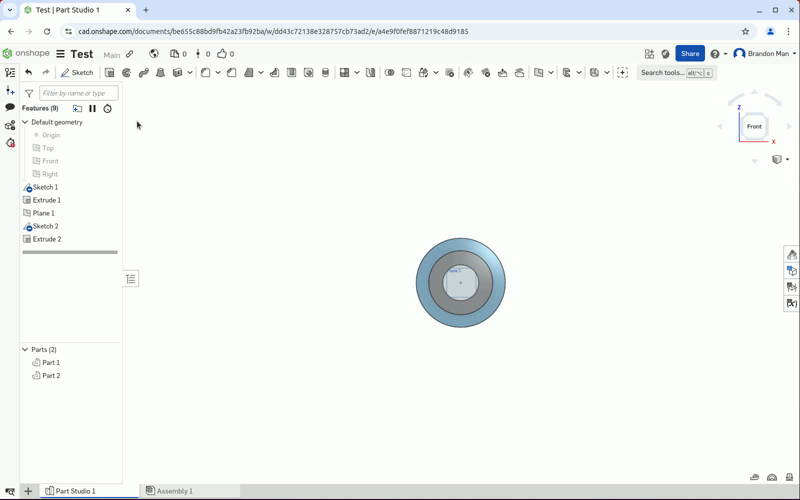
key(shift+7)
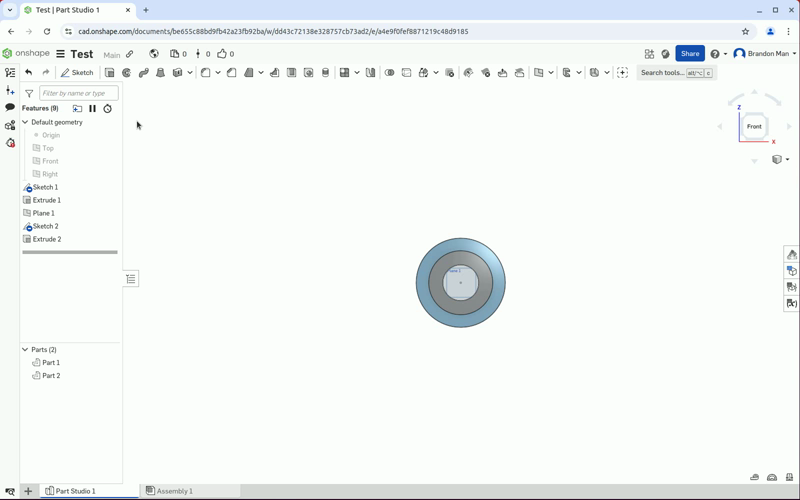
key(left, 2)
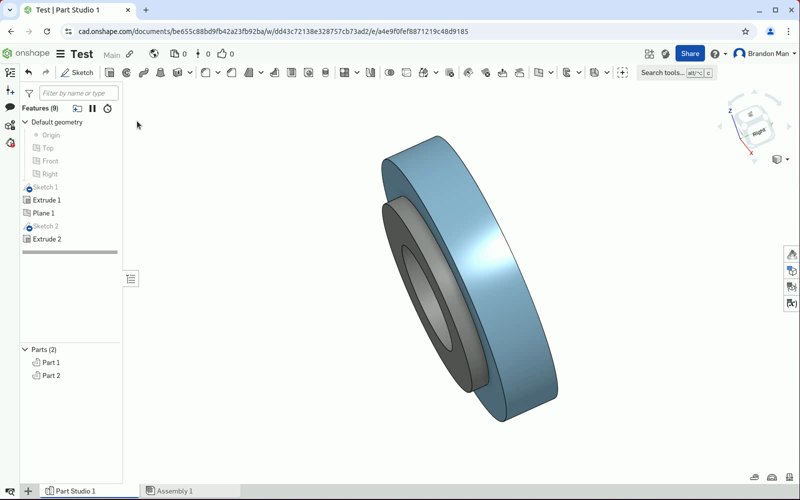
key(down, 2)
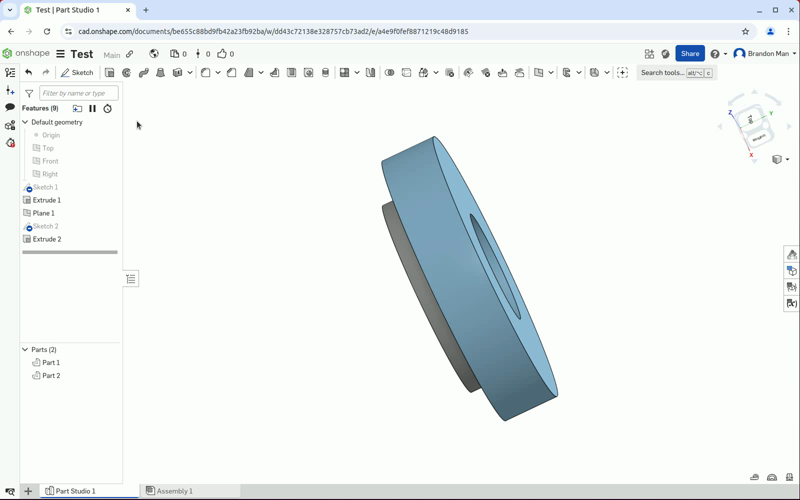
key(up, 2)
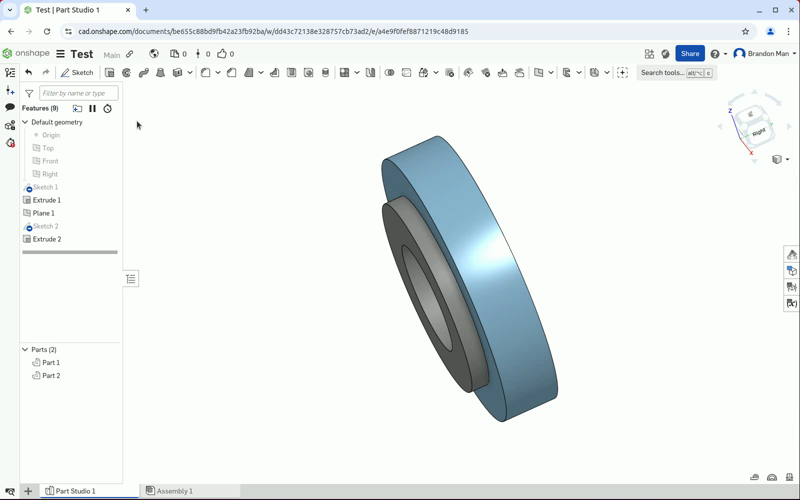
key(right, 2)
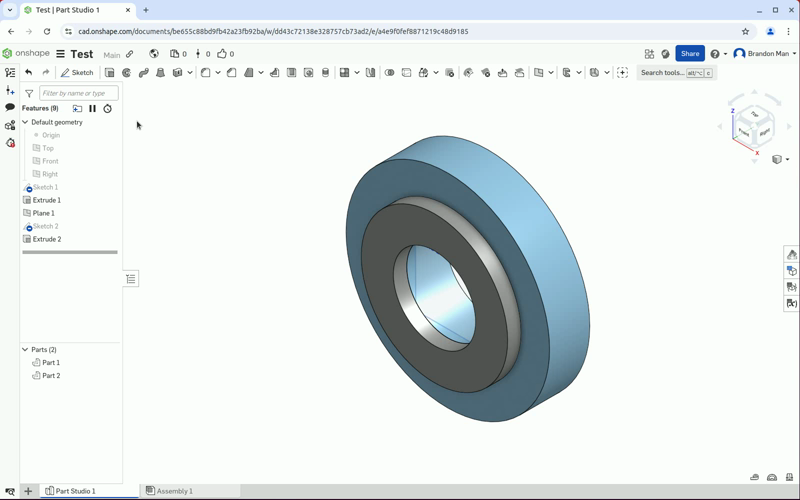
mouse_move(73, 189)
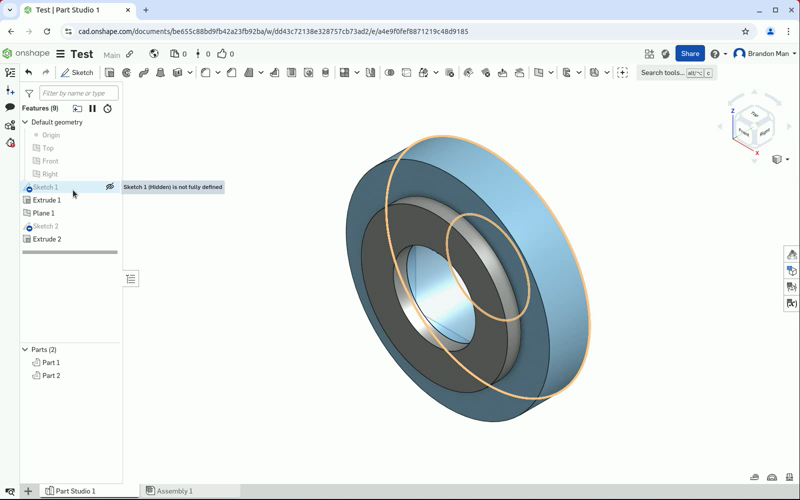
click(73, 189)